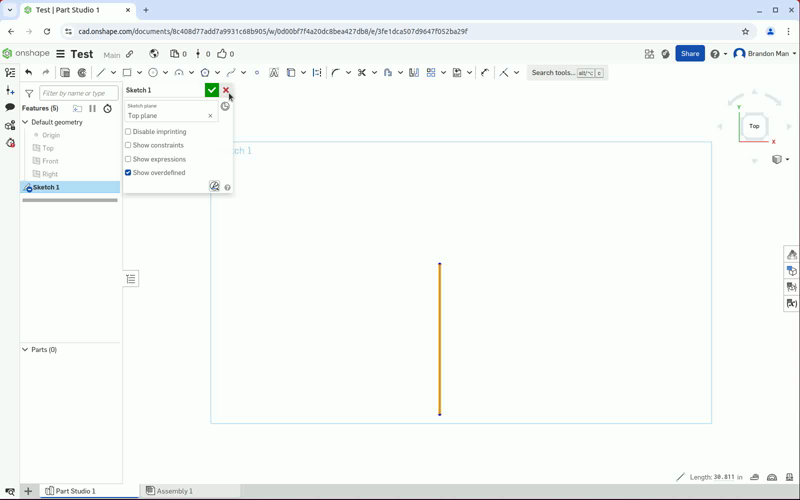
key(shift+h)
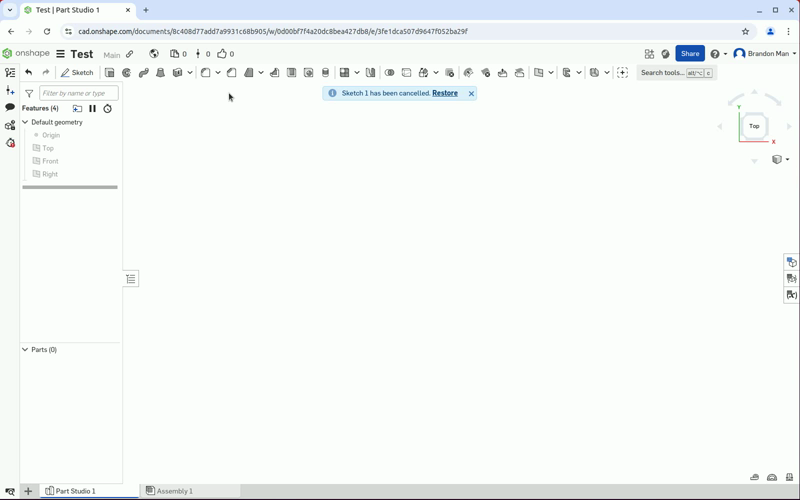
mouse_move(73, 352)
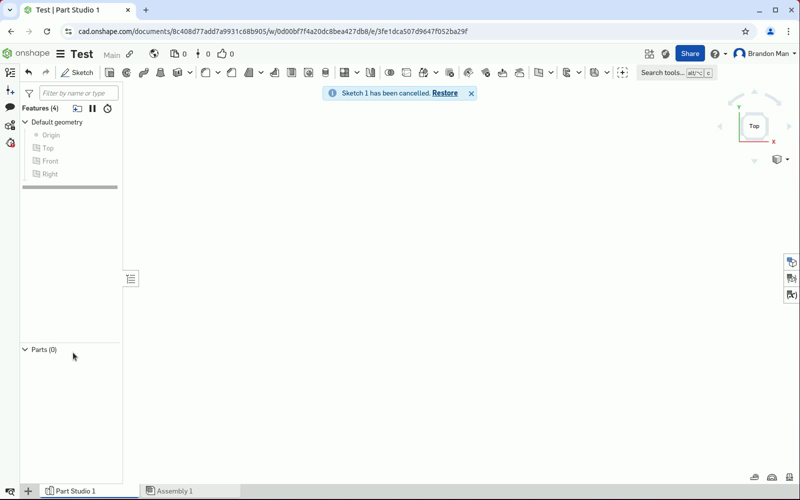
key(y)
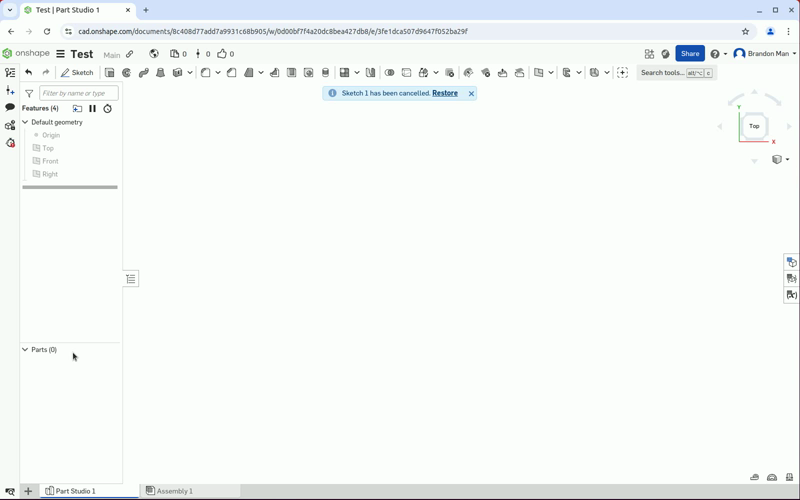
key(shift+p)
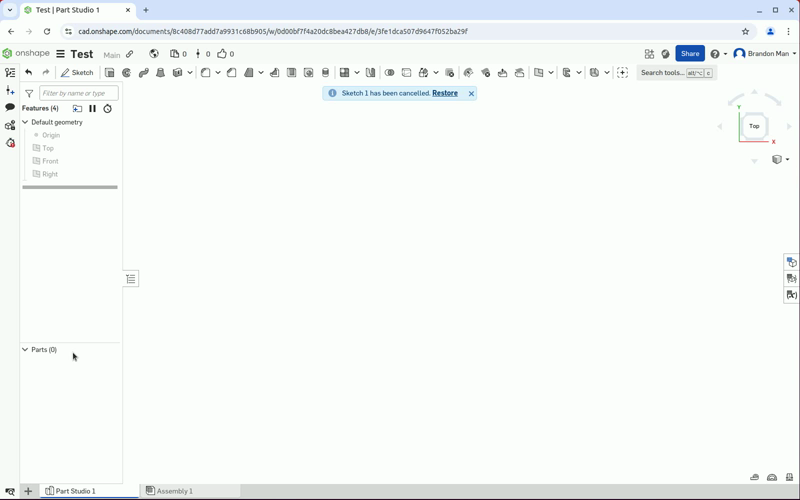
key(space)
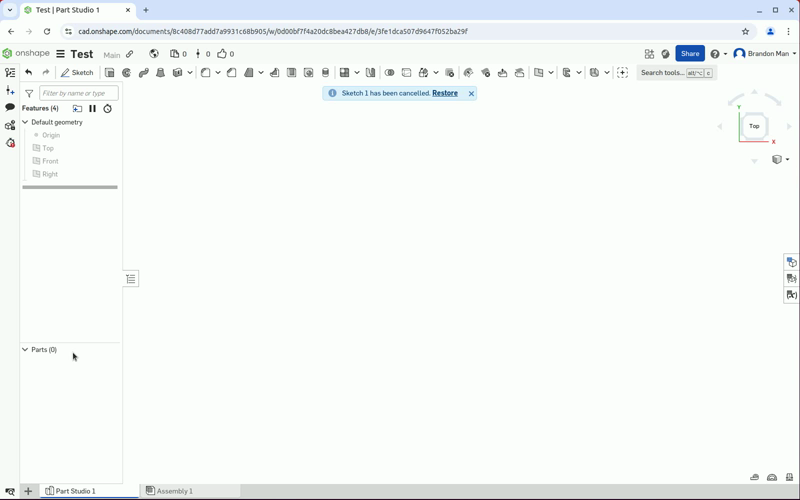
key_down(shift)
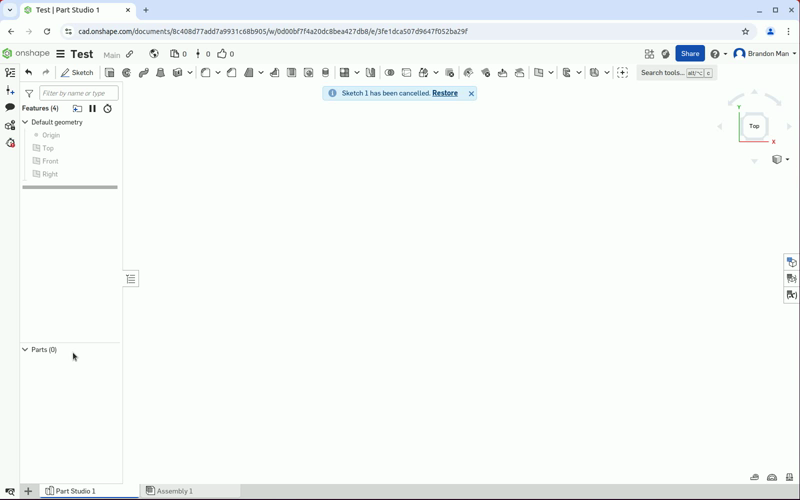
key(up)
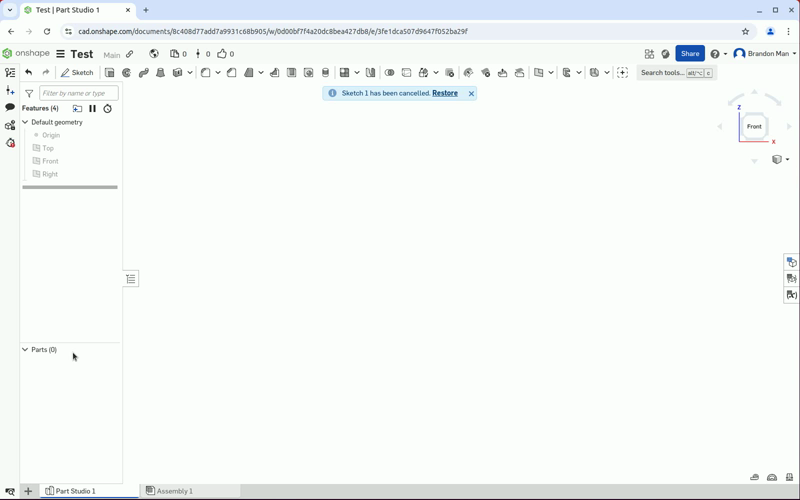
key_up(shift)
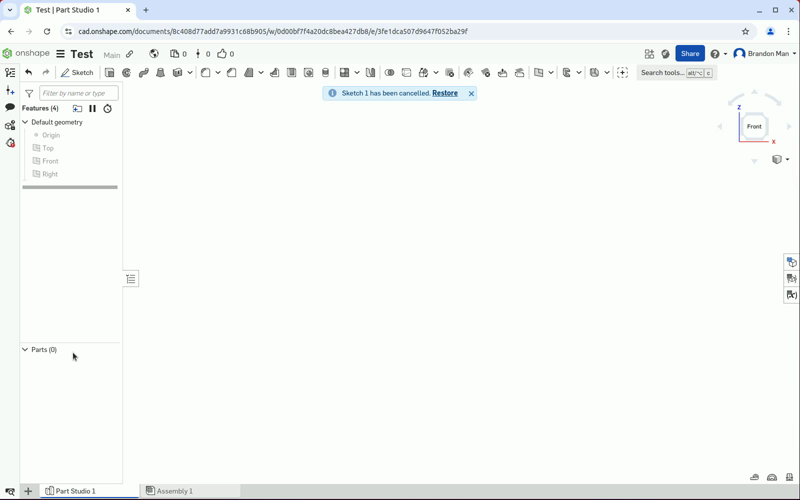
mouse_move(73, 352)
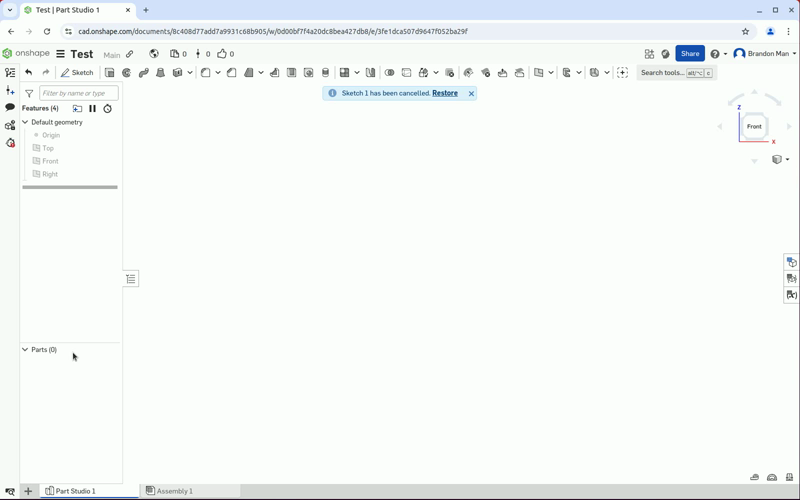
key(shift+y)
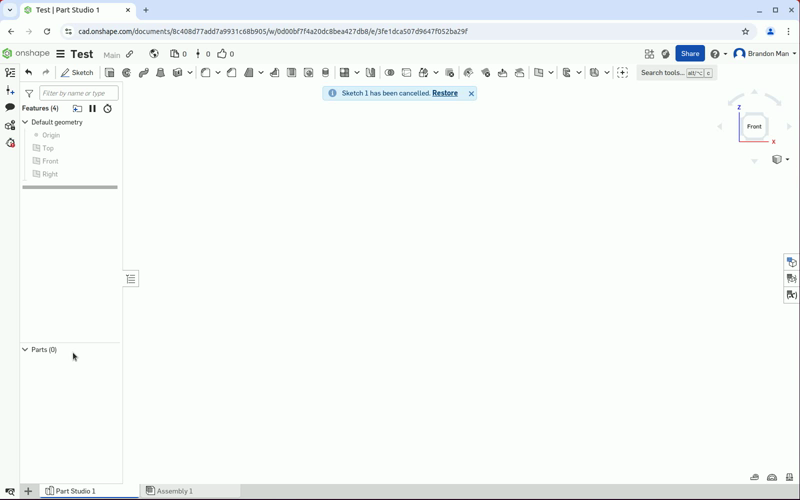
key(shift+s)
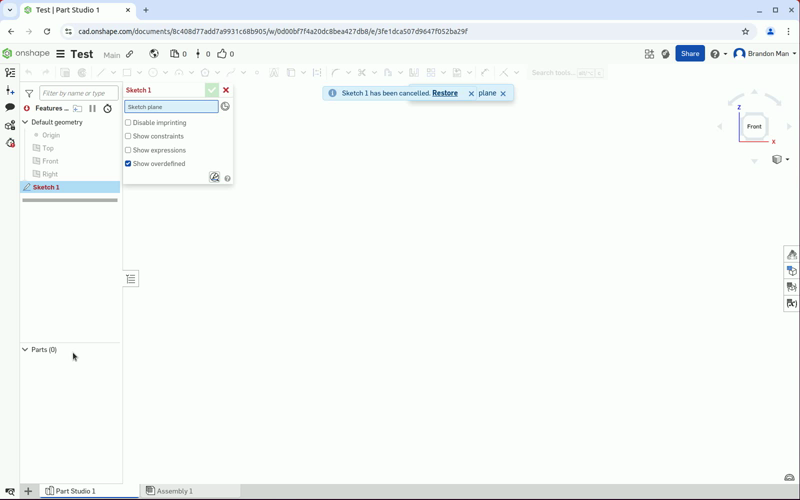
mouse_move(73, 163)
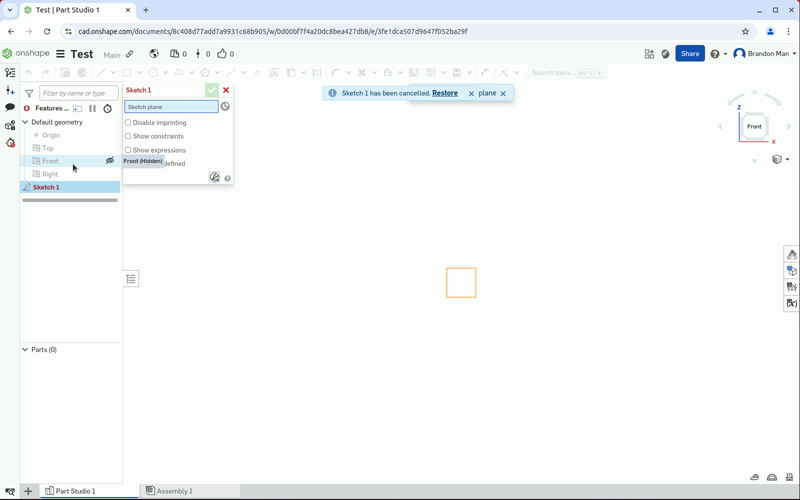
click(73, 163)
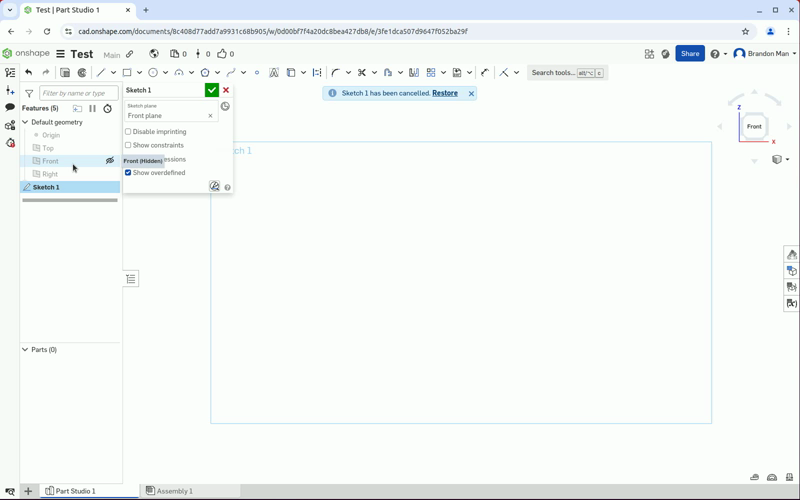
mouse_move(73, 352)
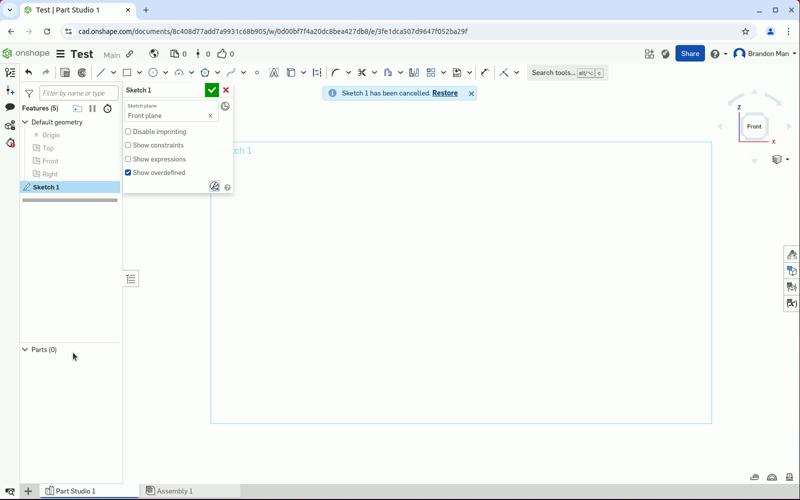
key(y)
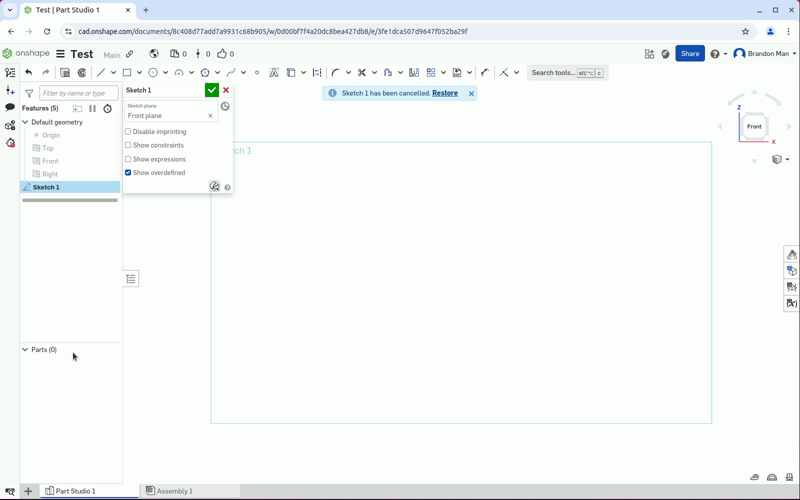
key(l)
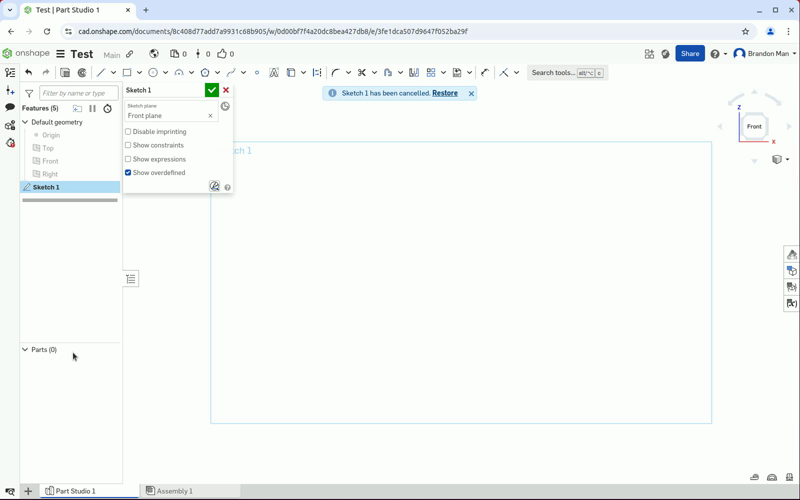
key_down(shift)
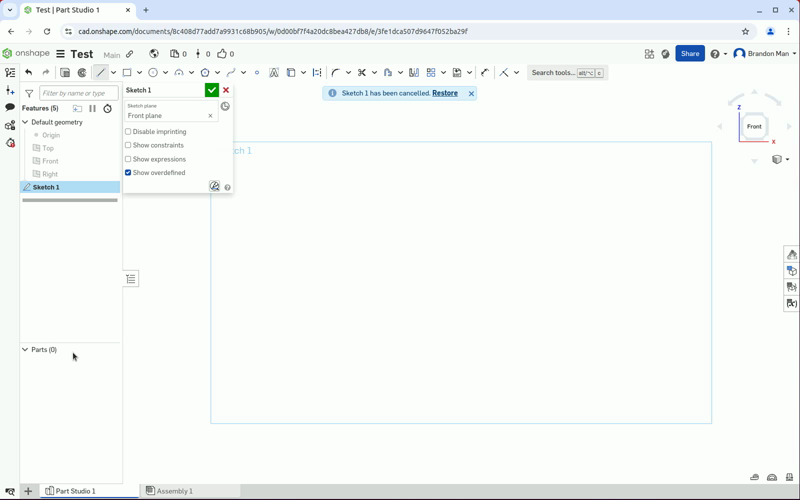
mouse_move(348, 325)
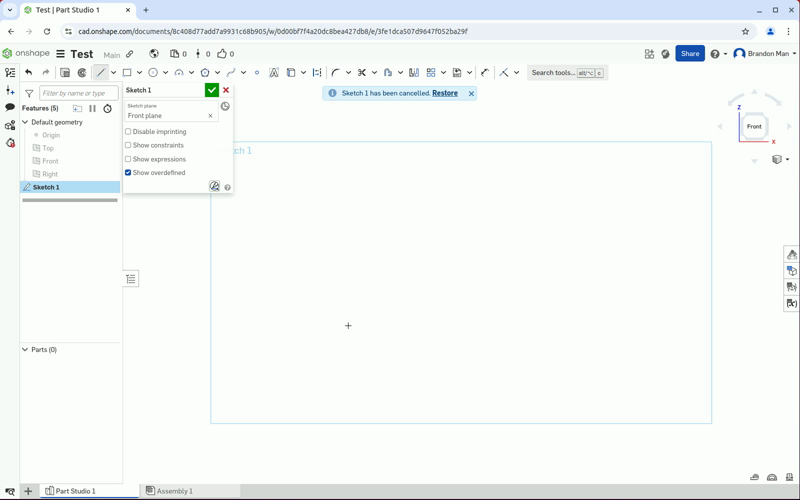
click(348, 325)
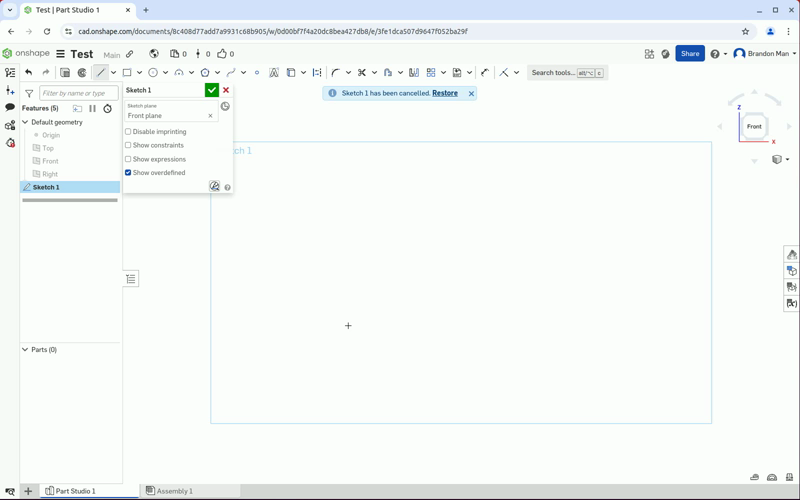
key_up(shift)
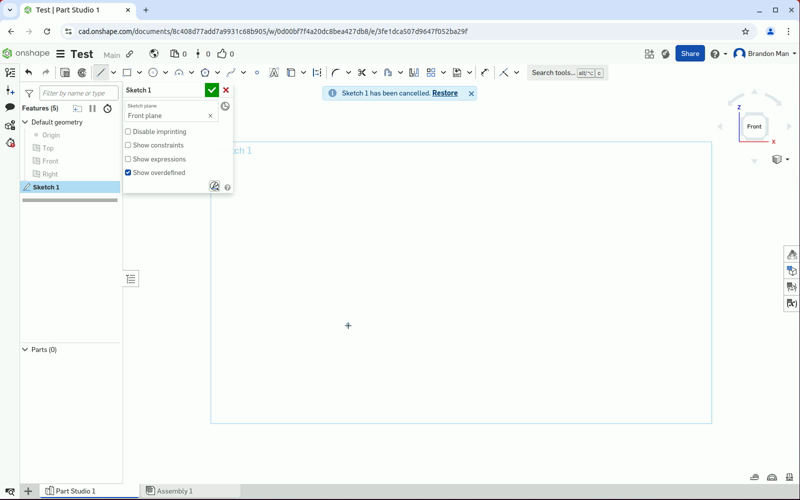
key_down(shift)
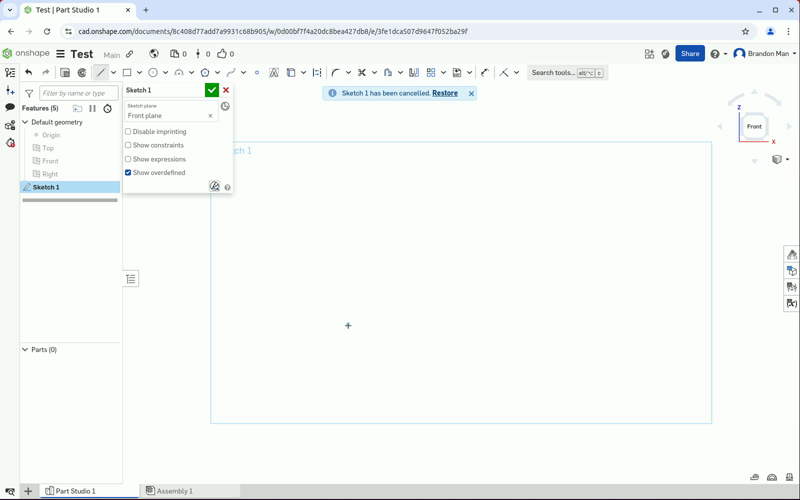
mouse_move(572, 325)
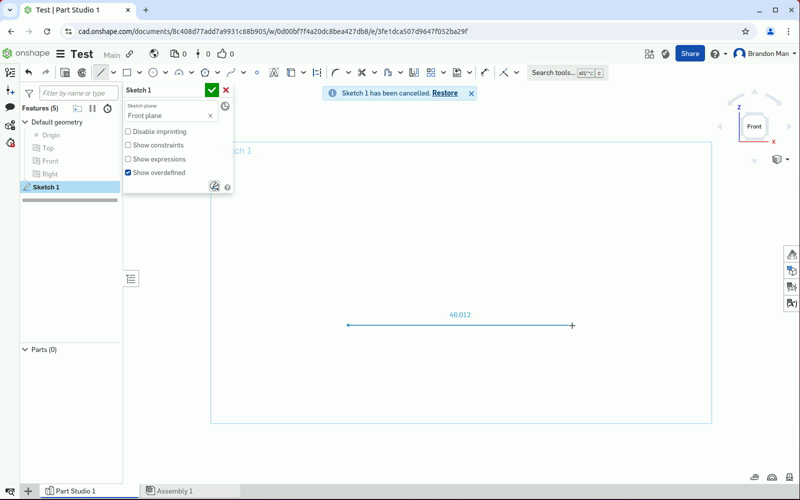
click(572, 325)
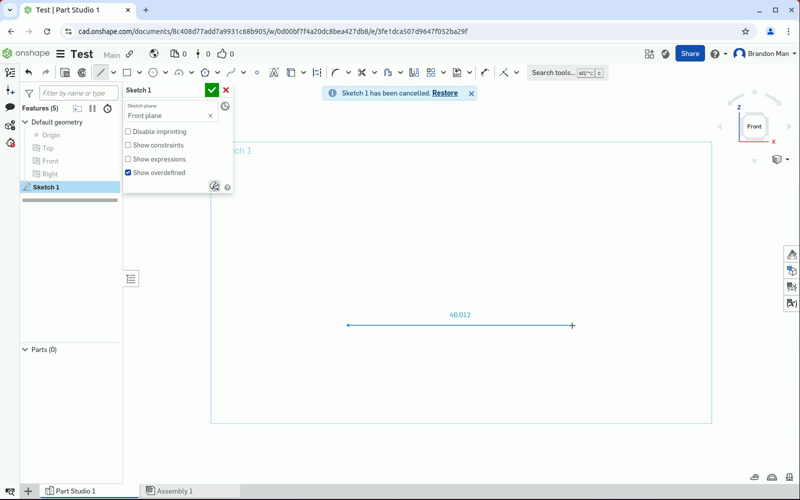
key_up(shift)
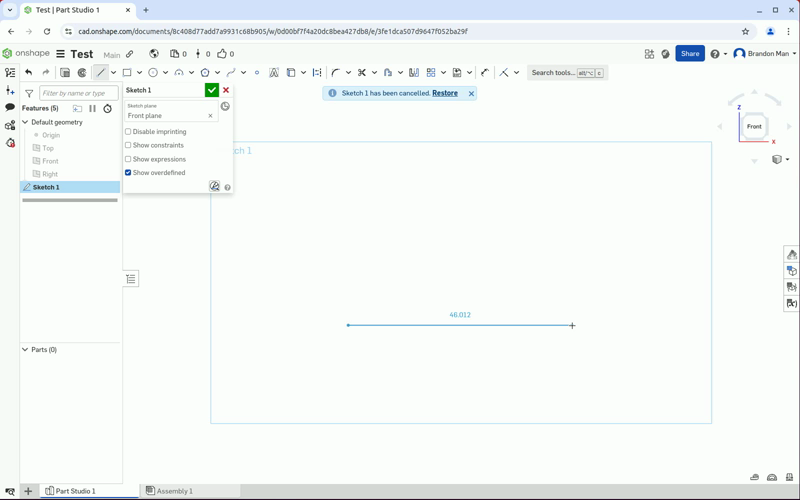
key_down(shift)
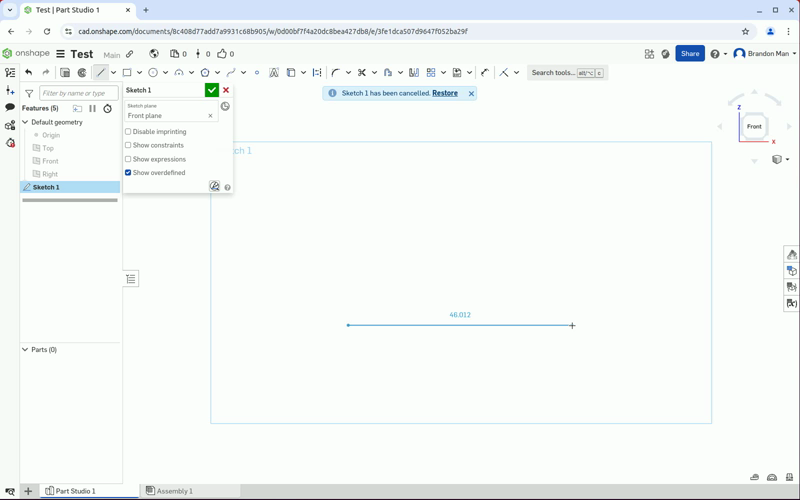
mouse_move(572, 240)
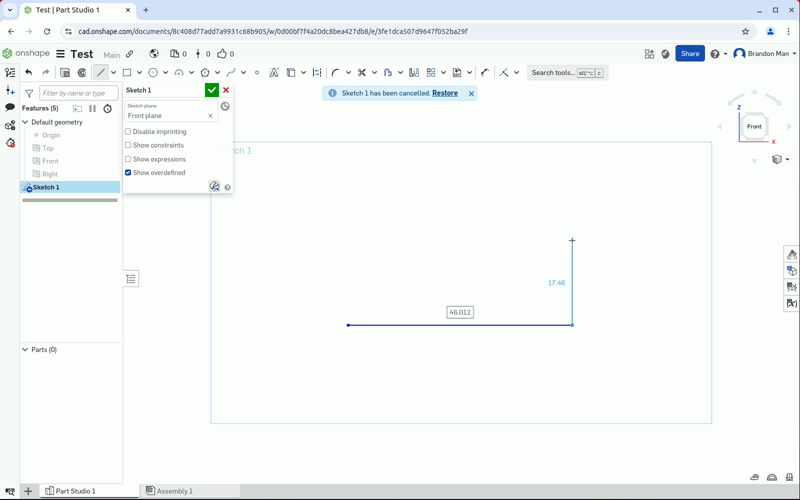
click(572, 240)
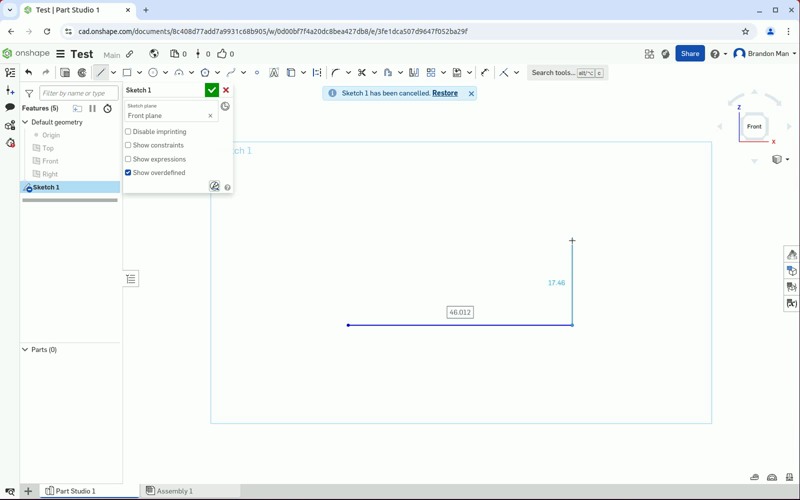
key_up(shift)
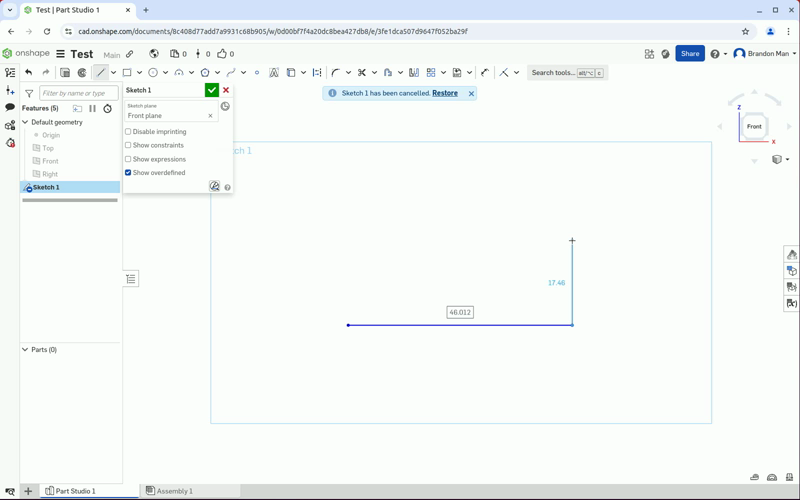
key_down(shift)
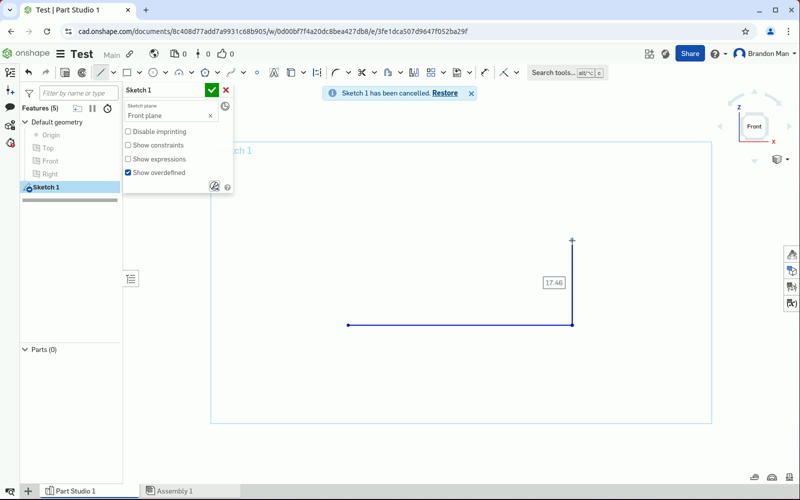
mouse_move(348, 240)
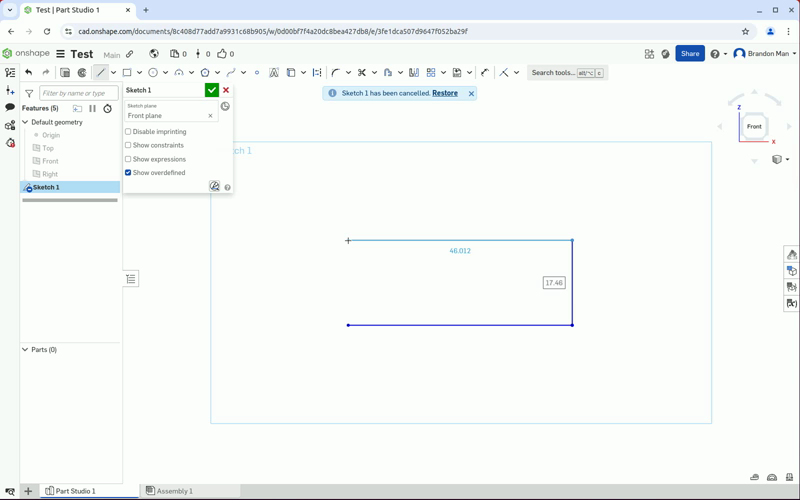
click(348, 240)
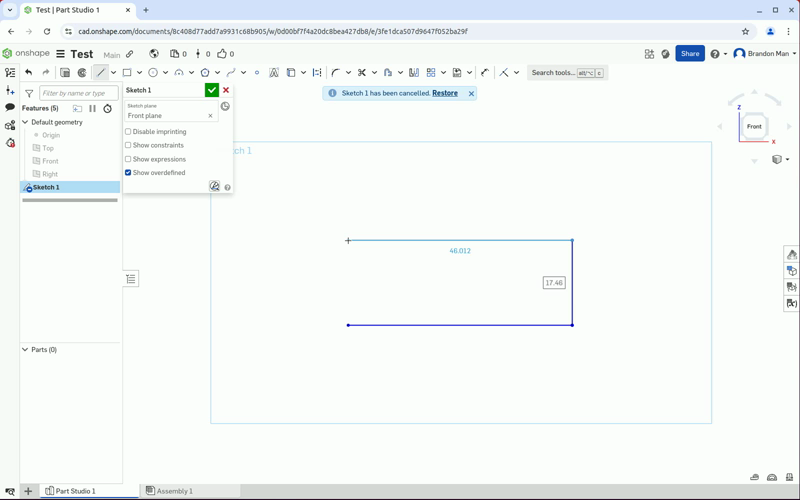
key_up(shift)
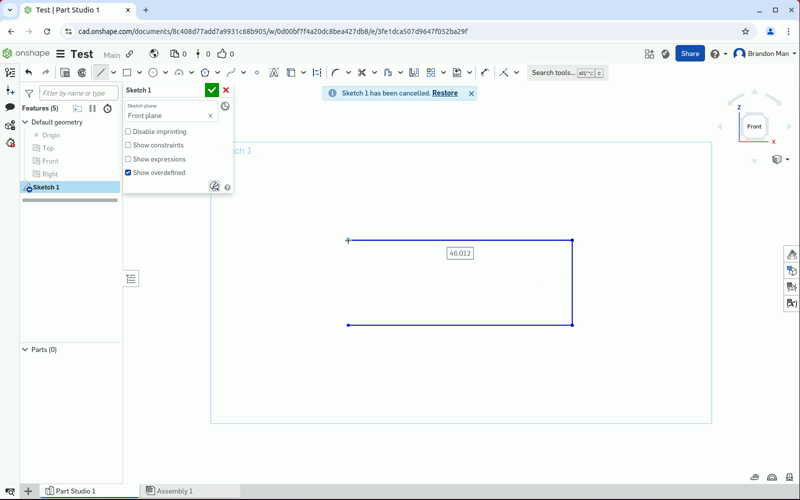
key_down(shift)
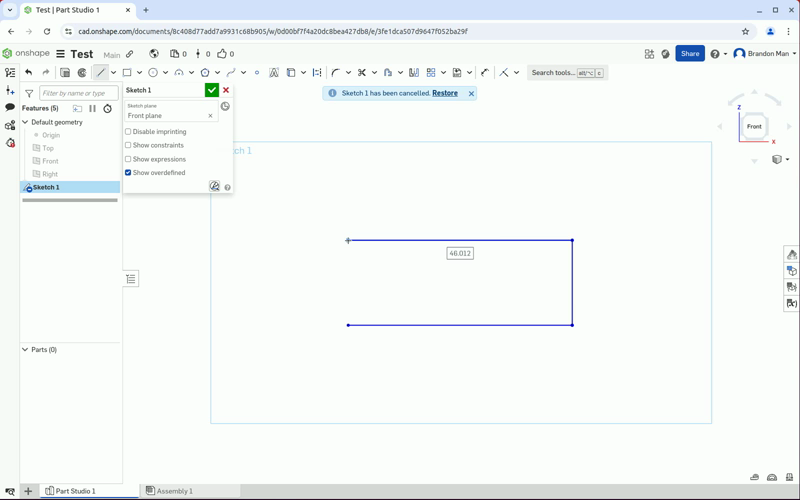
mouse_move(348, 325)
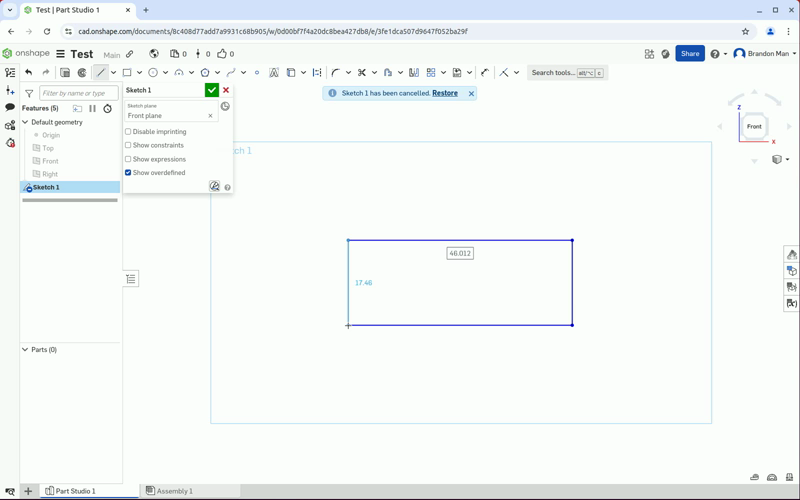
key_up(shift)
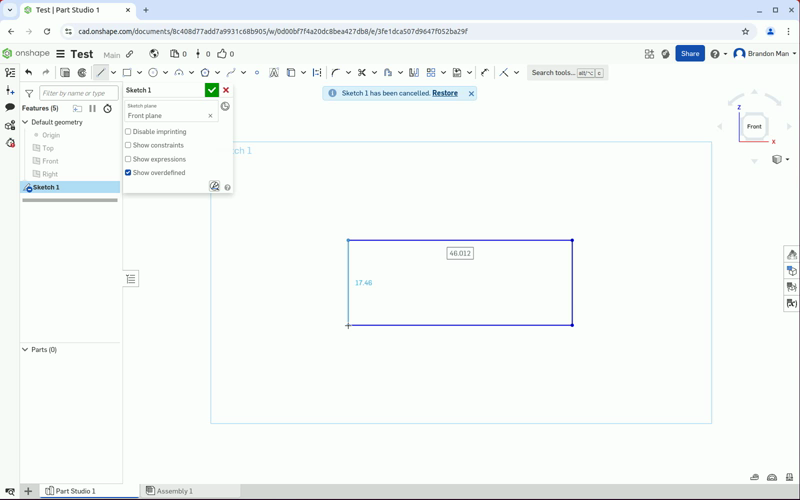
click(348, 325)
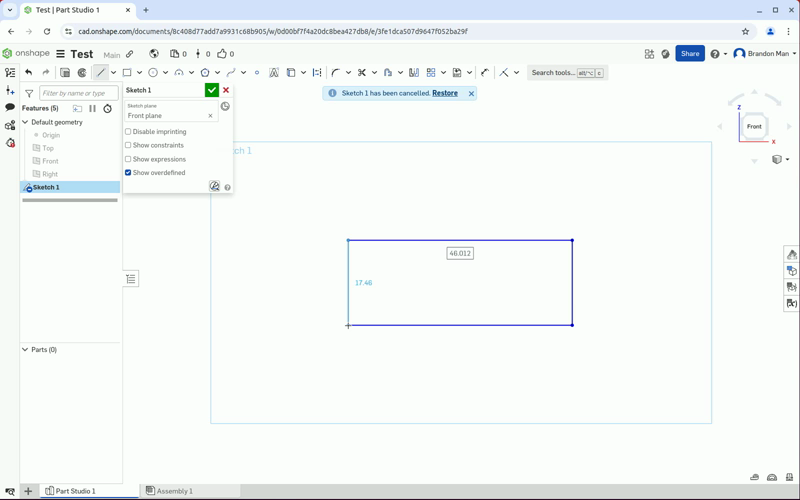
key(esc)
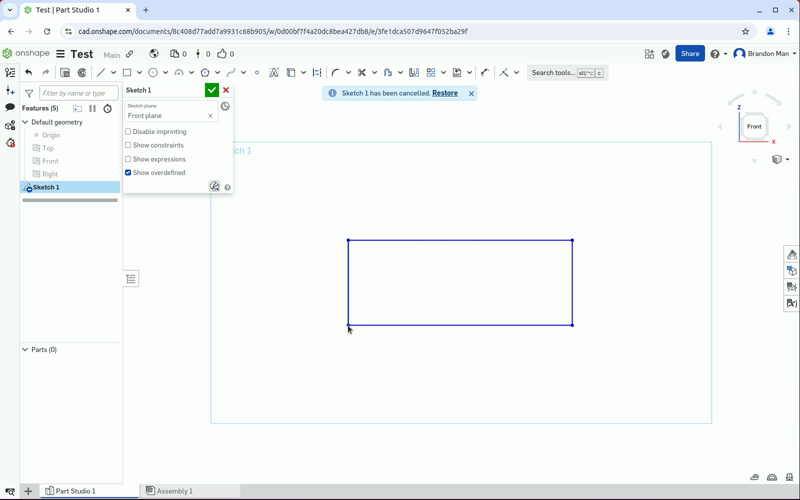
mouse_move(534, 298)
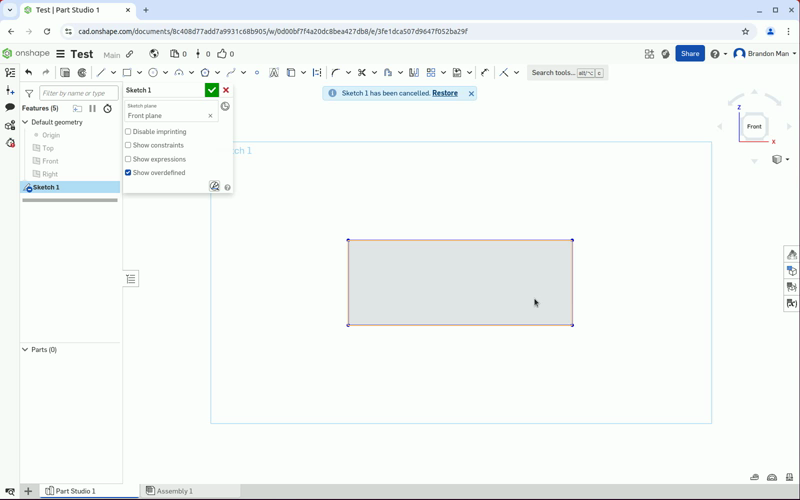
click(534, 298)
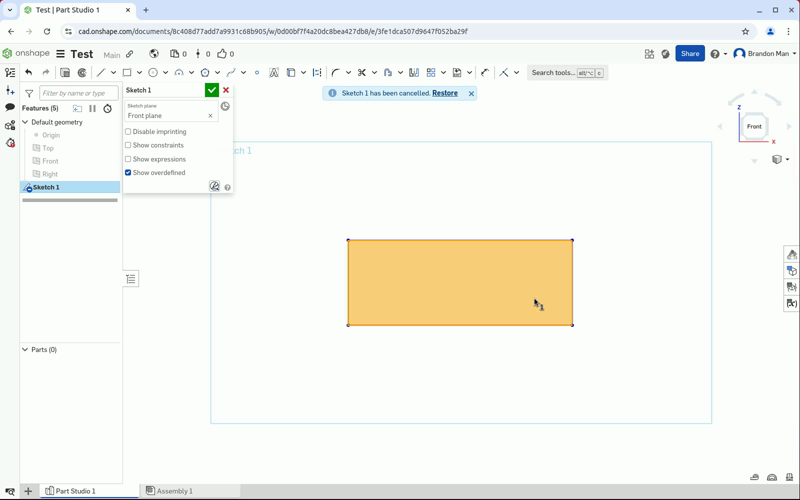
mouse_move(73, 352)
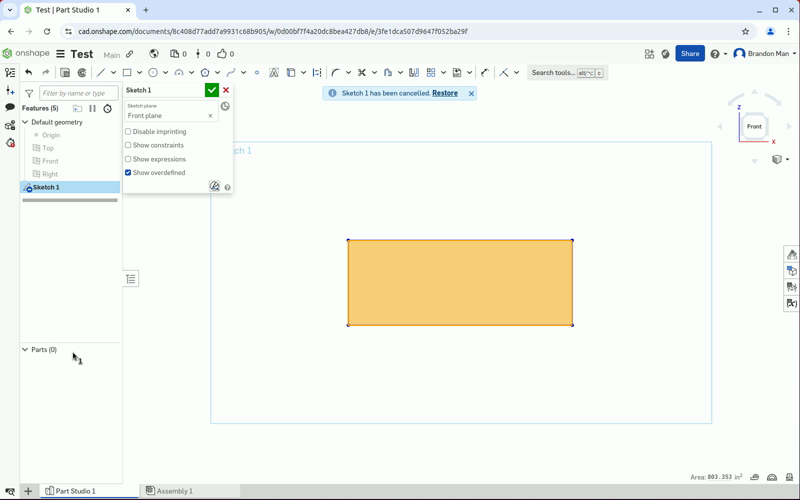
key(shift+y)
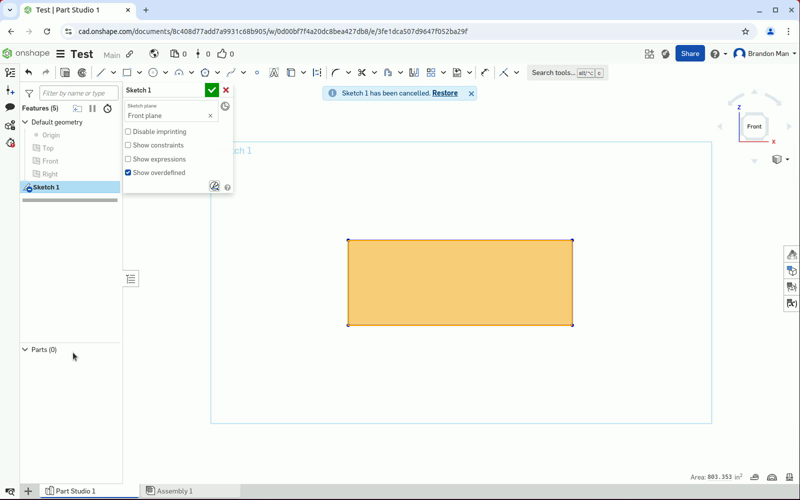
key(shift+e)
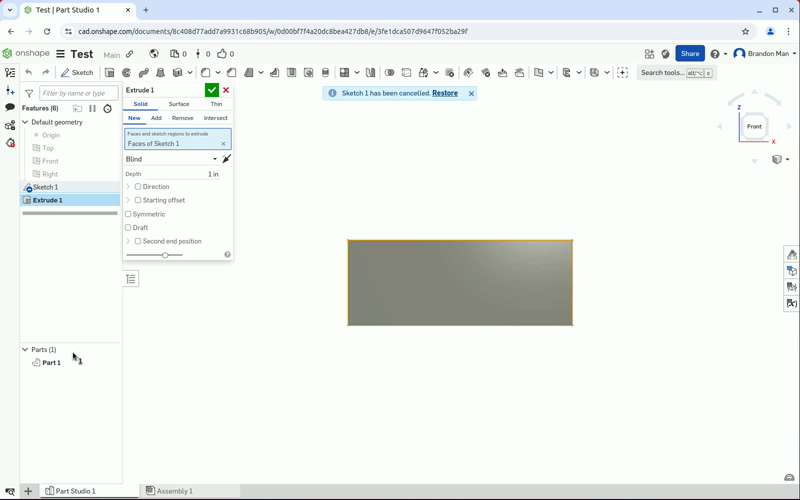
mouse_move(143, 106)
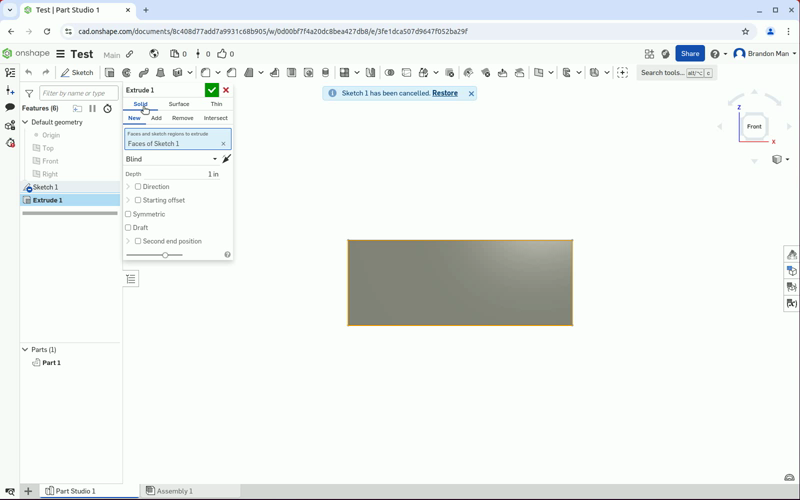
click(143, 106)
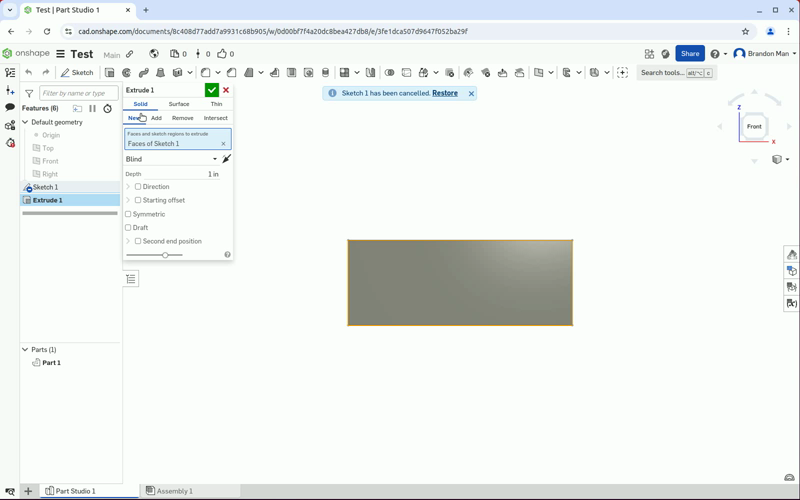
mouse_move(137, 120)
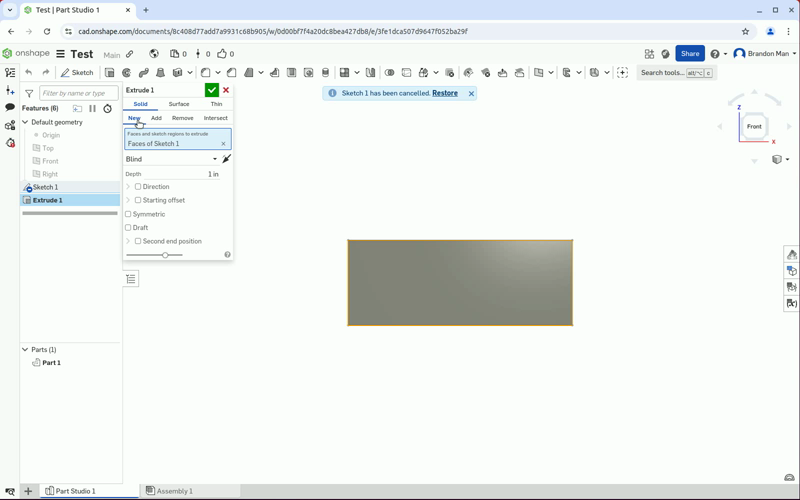
click(137, 120)
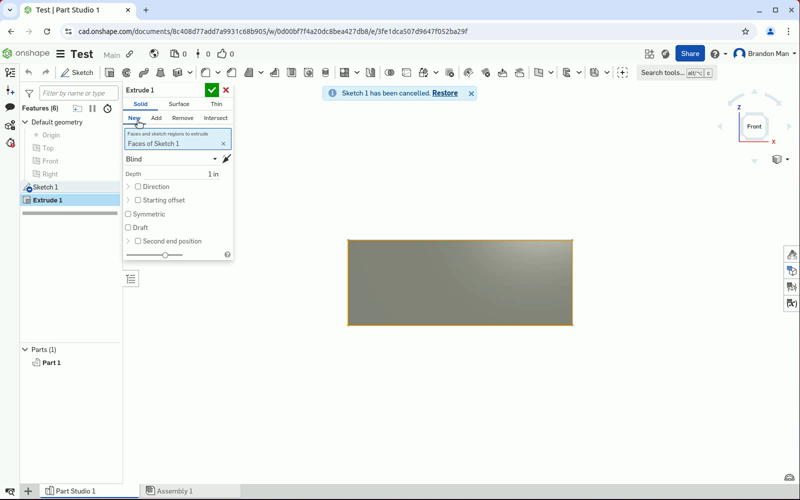
key(tab, 4)
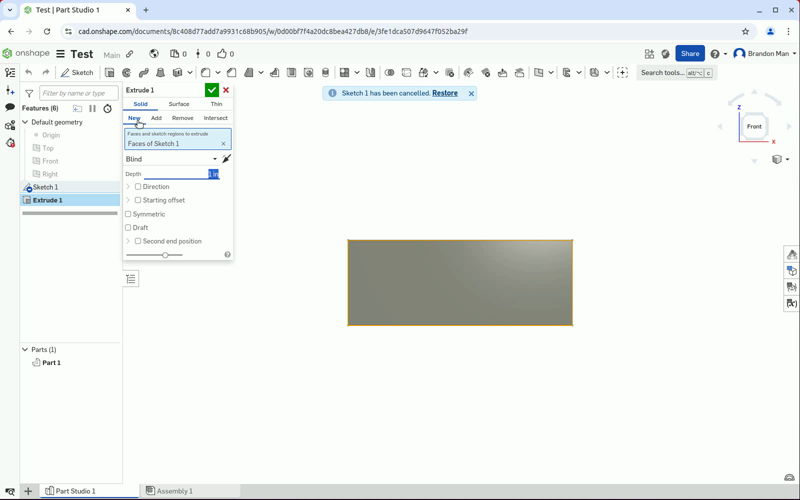
text(15.887)
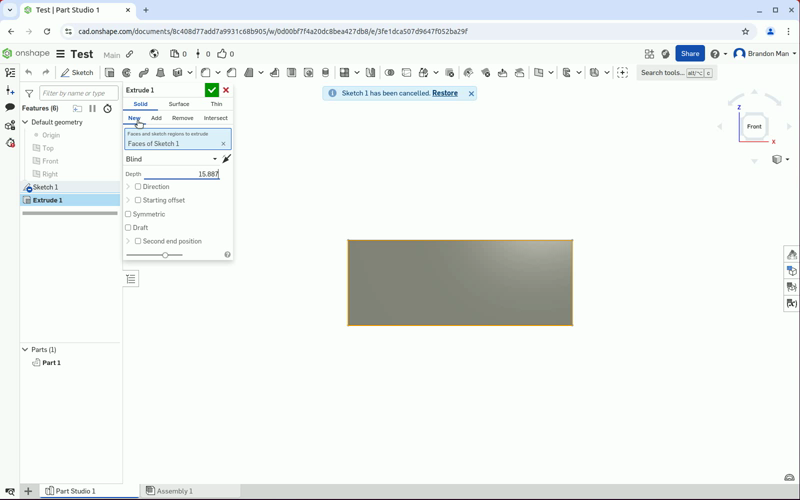
key(enter)
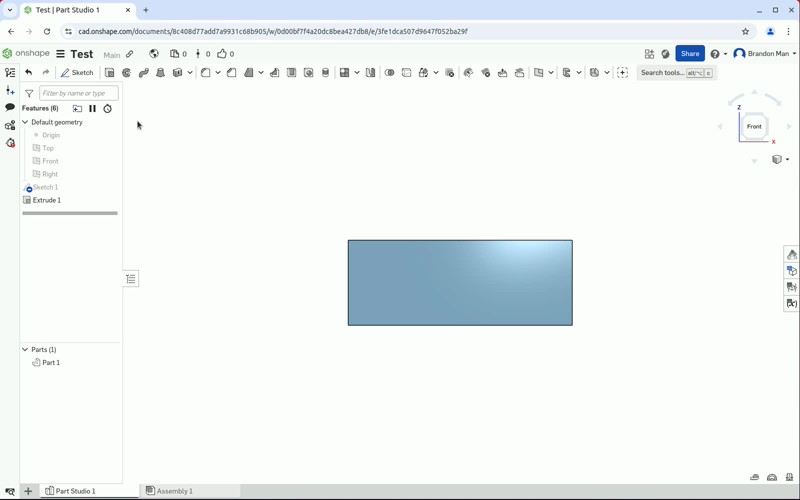
key(shift+h)
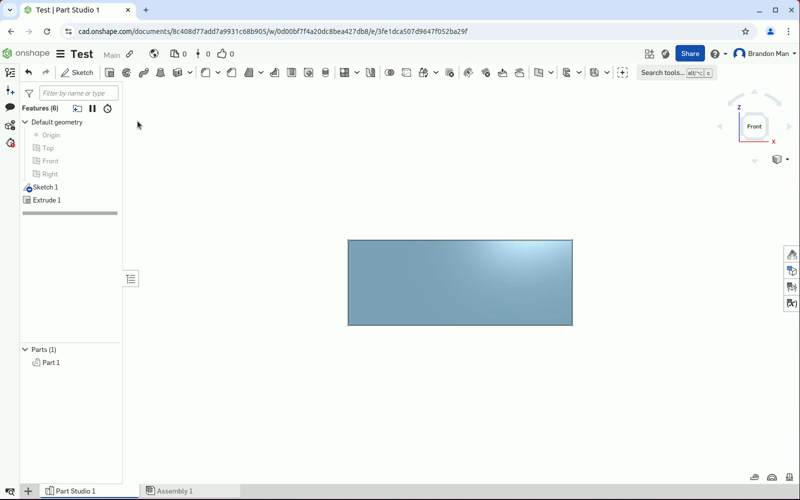
key(shift+h)
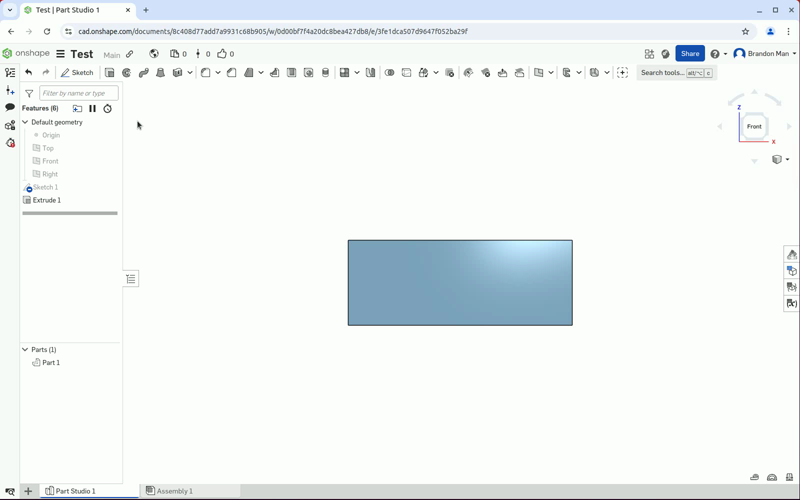
mouse_move(73, 189)
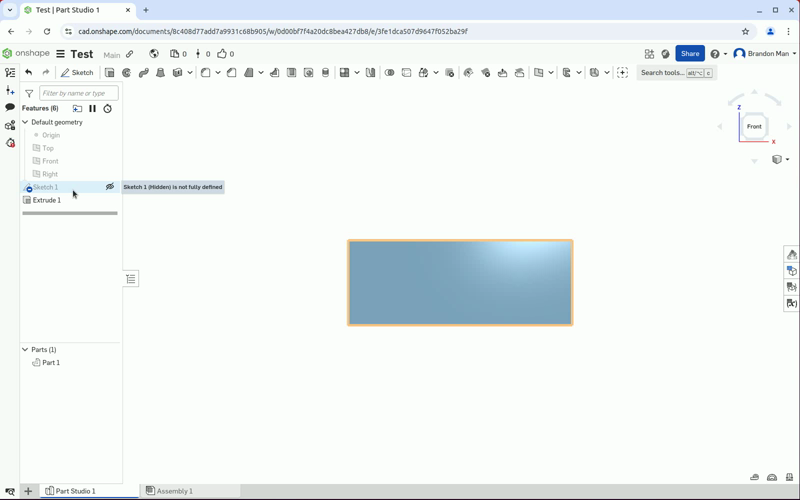
click(73, 189)
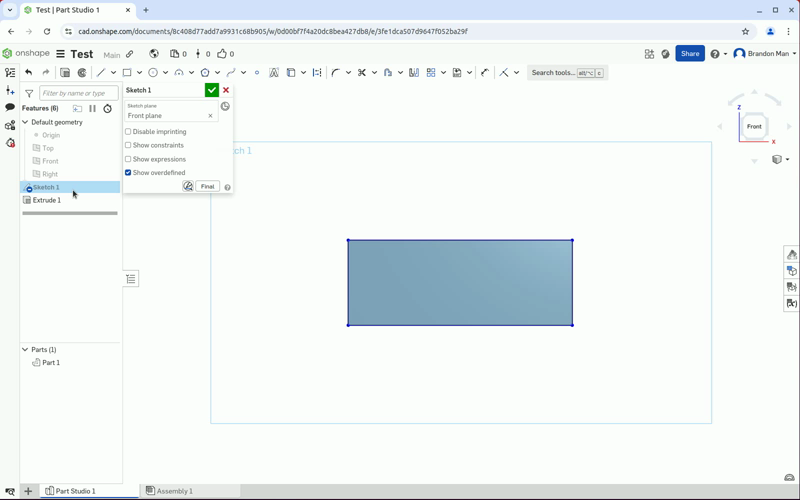
mouse_move(229, 92)
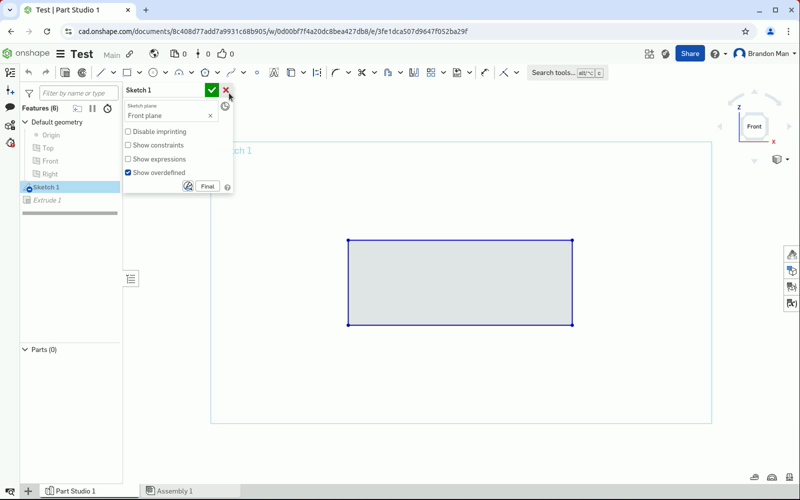
click(229, 92)
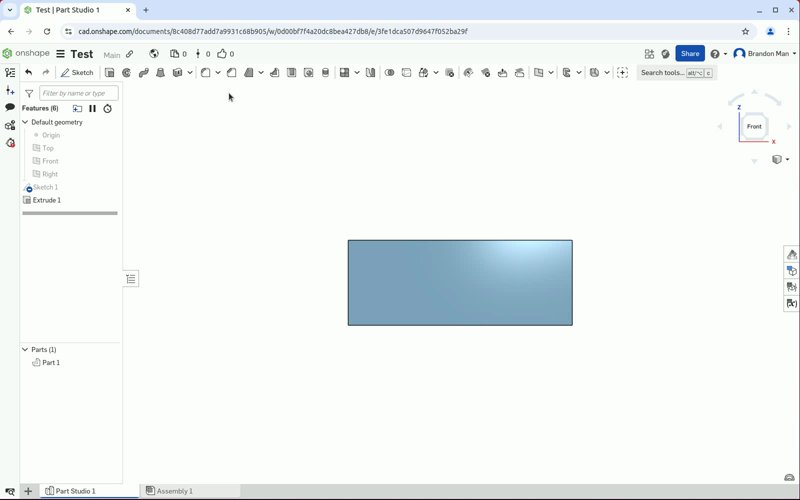
mouse_move(73, 352)
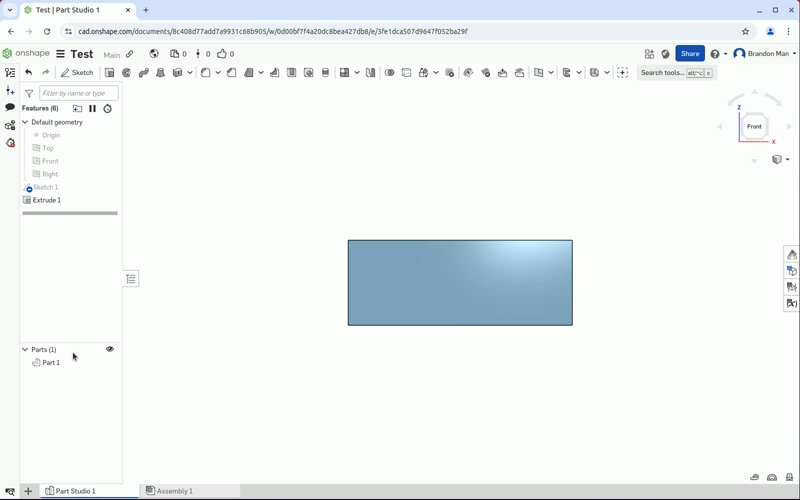
key(y)
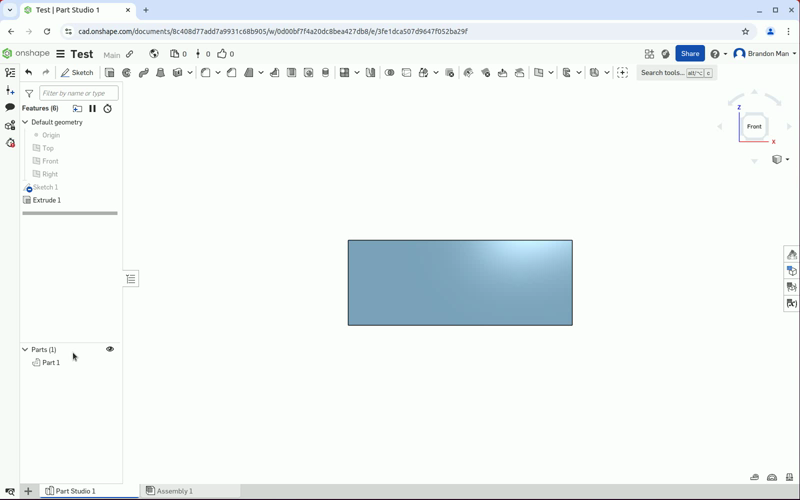
key(shift+p)
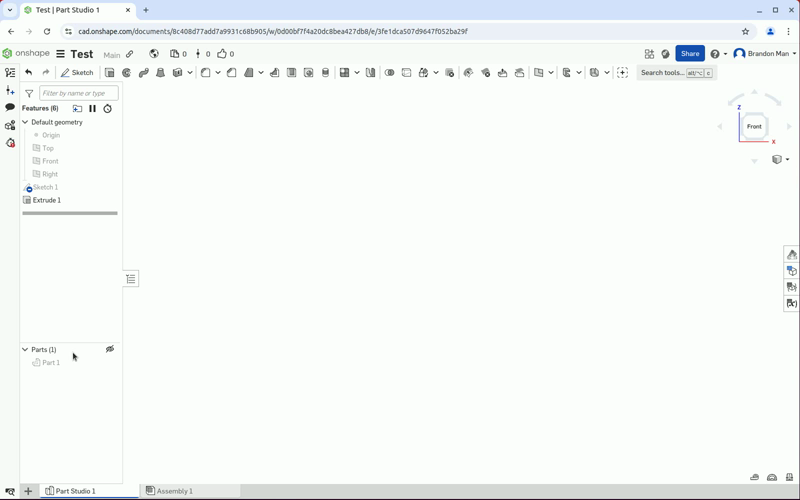
key(space)
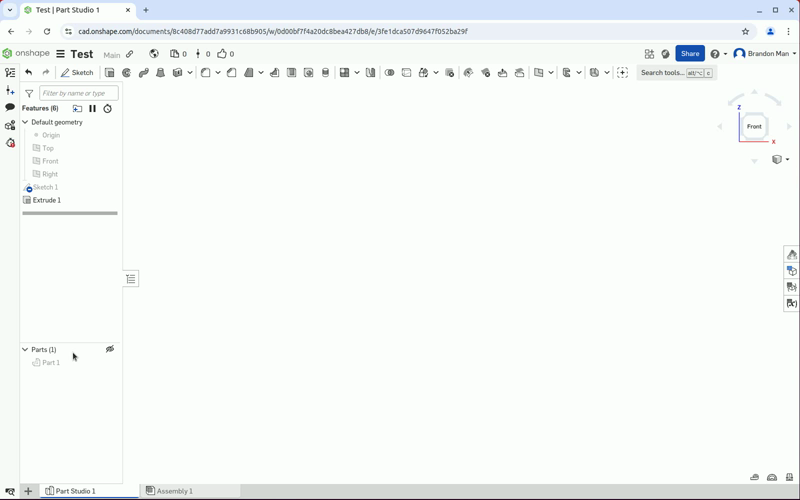
key_down(shift)
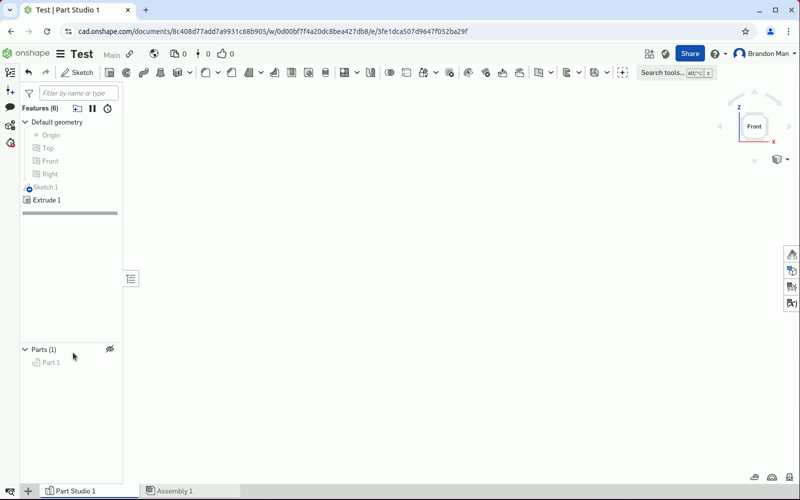
key(down)
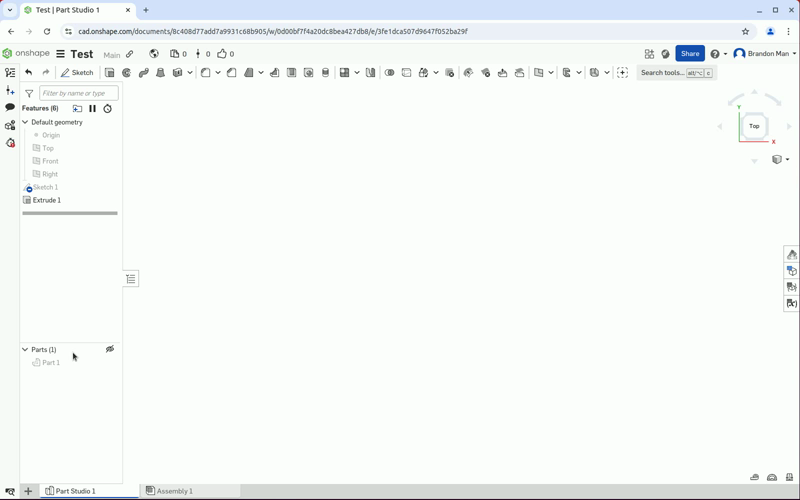
key_up(shift)
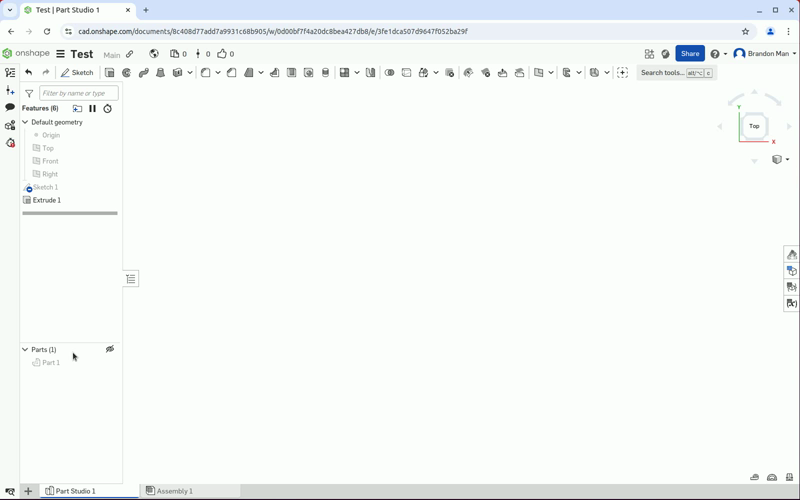
mouse_move(73, 352)
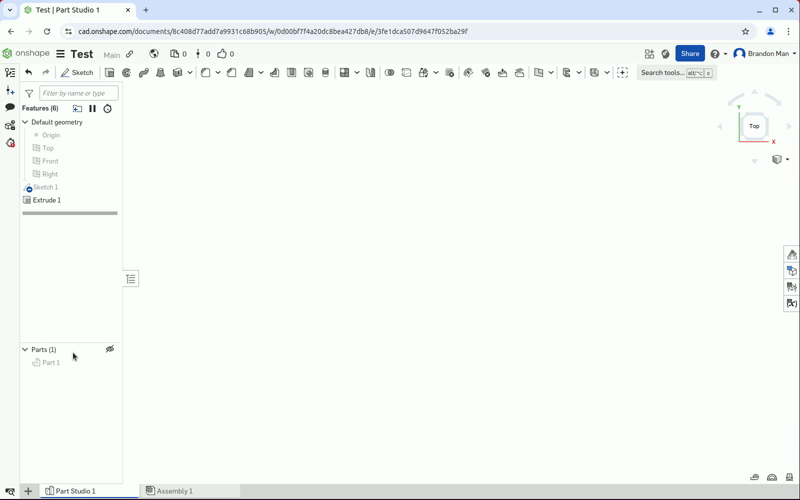
key(shift+y)
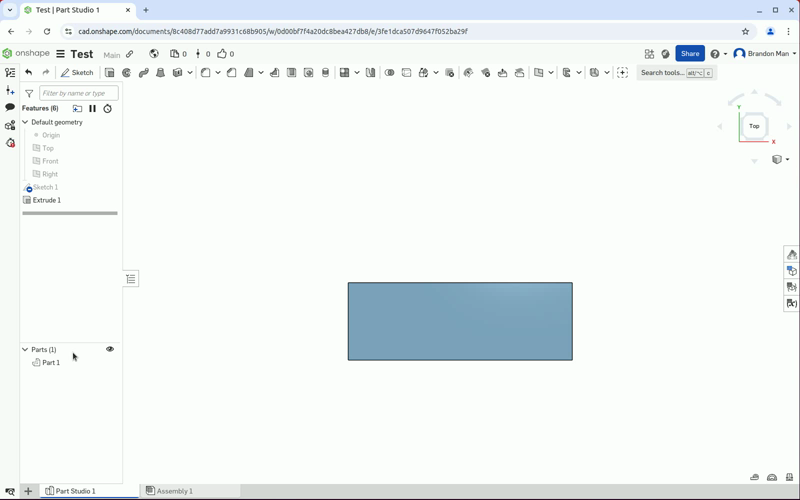
mouse_move(541, 75)
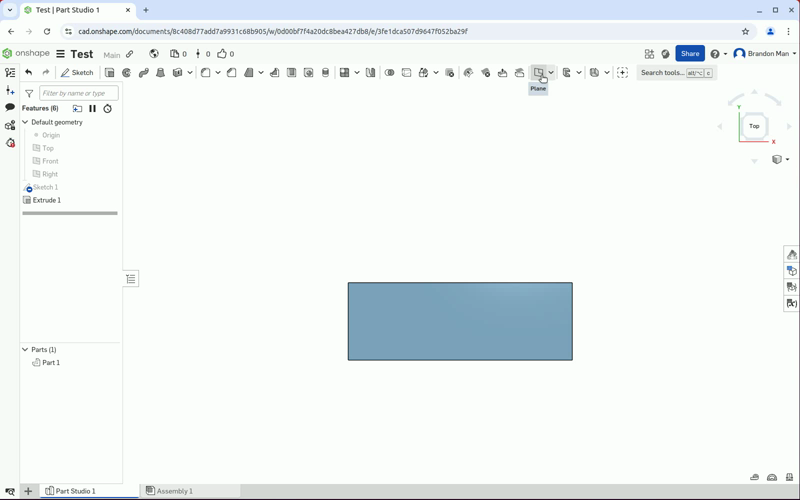
click(541, 75)
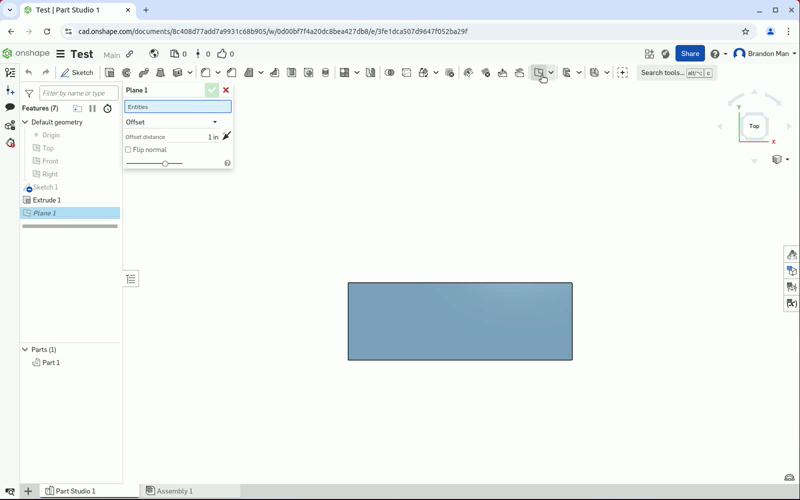
mouse_move(73, 150)
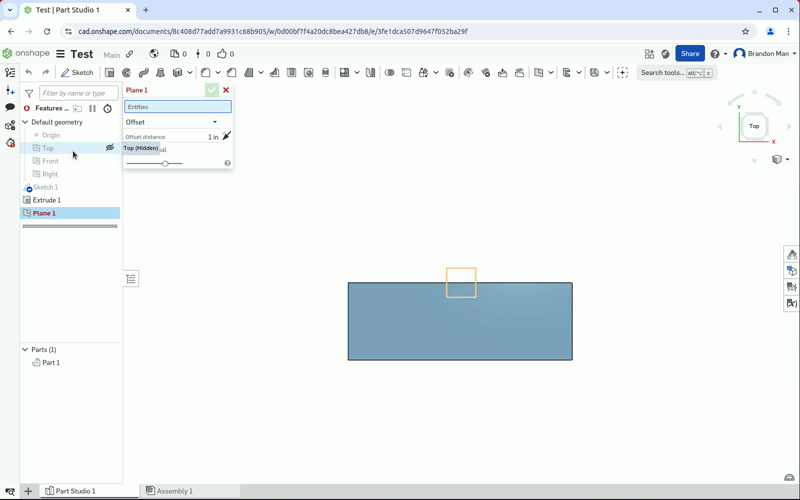
click(73, 150)
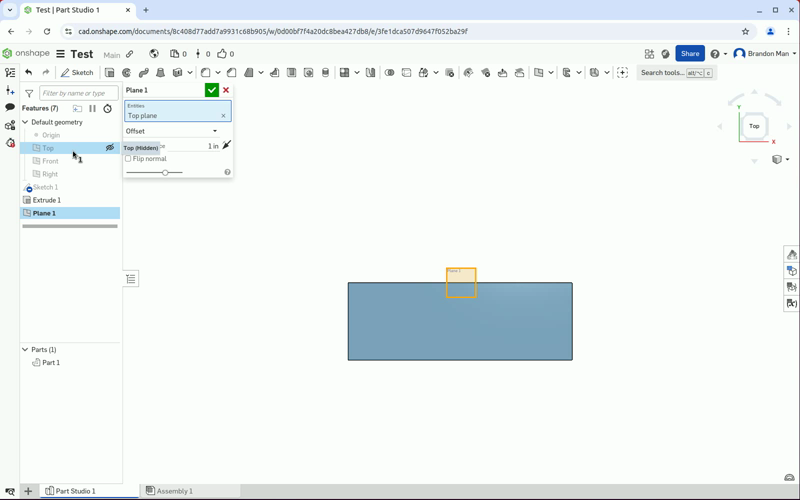
key(tab, 2)
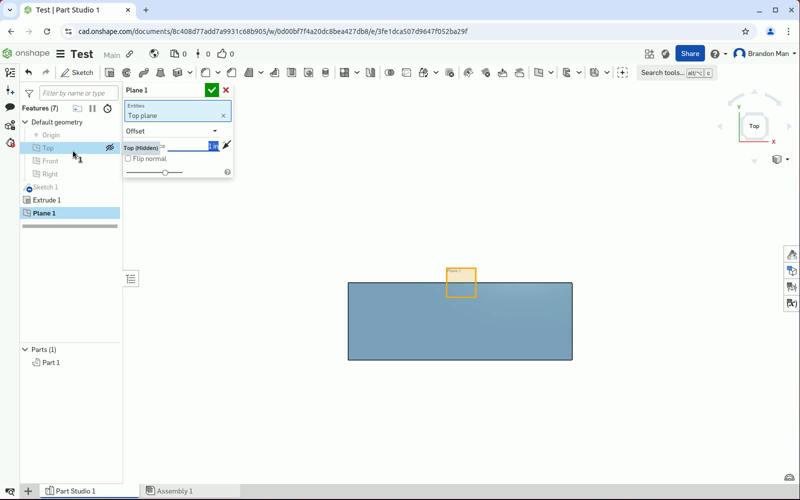
text(8.658)
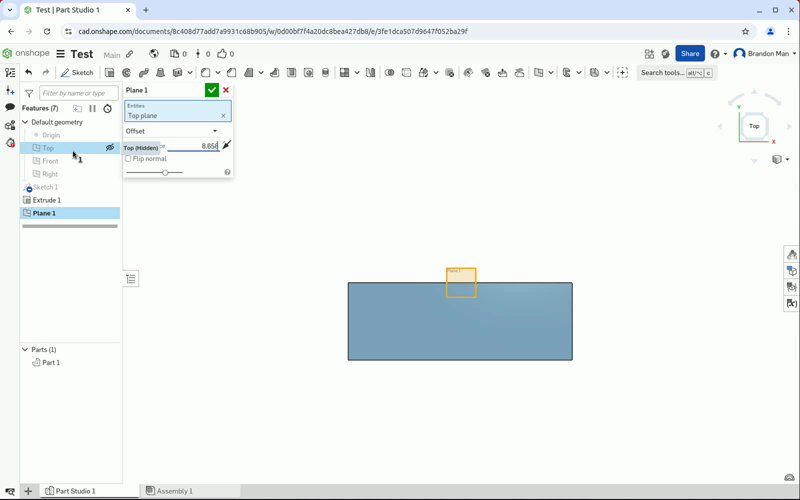
key(enter, 2)
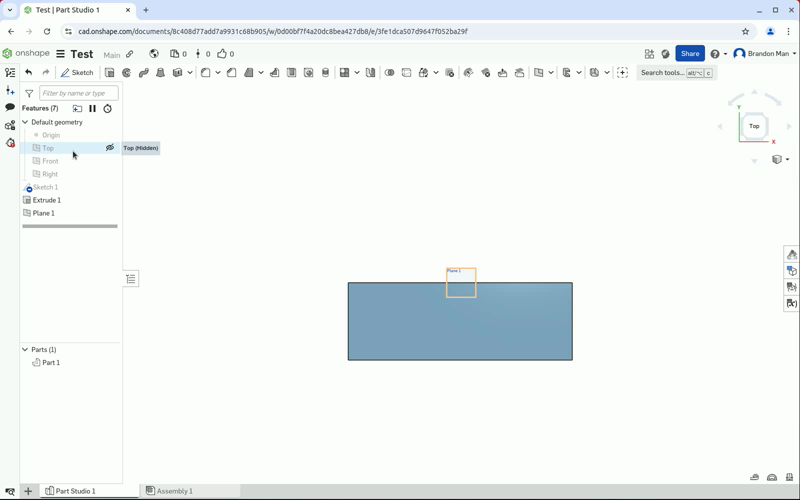
key(shift+s)
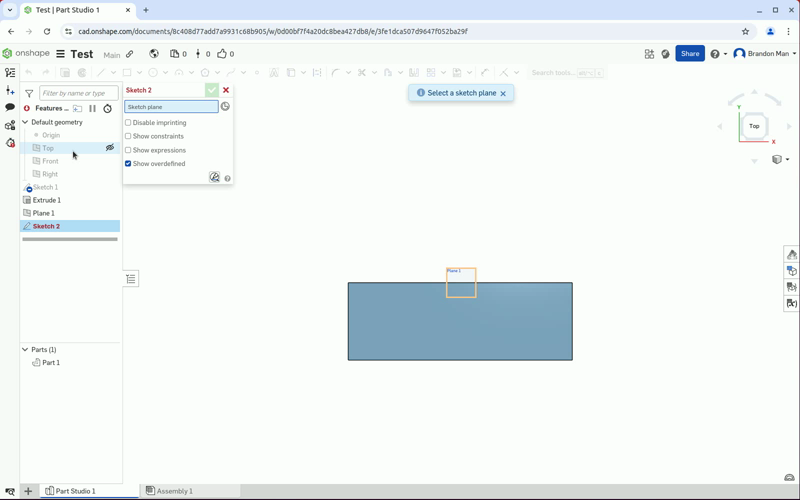
mouse_move(73, 215)
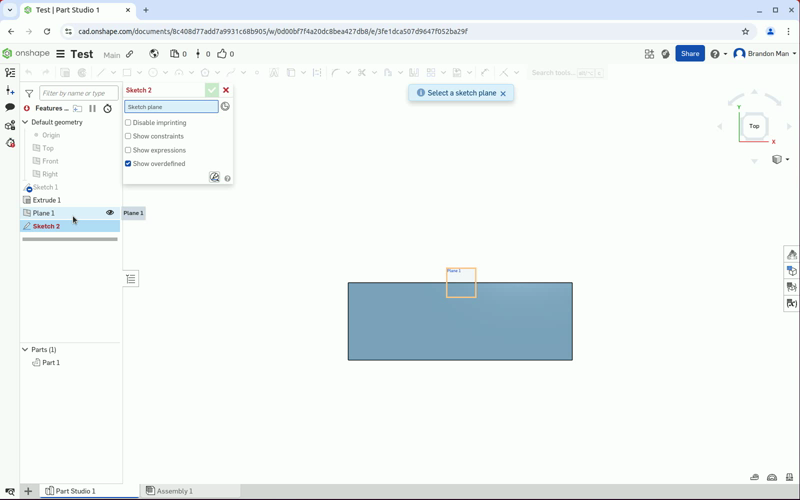
click(73, 215)
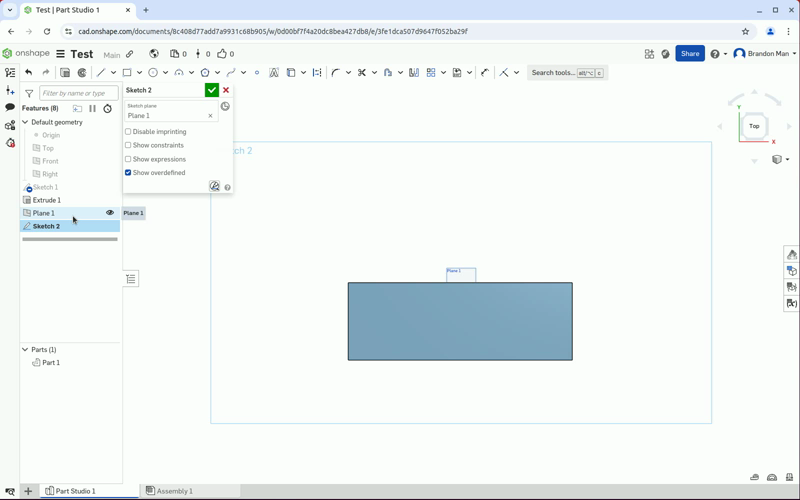
mouse_move(73, 352)
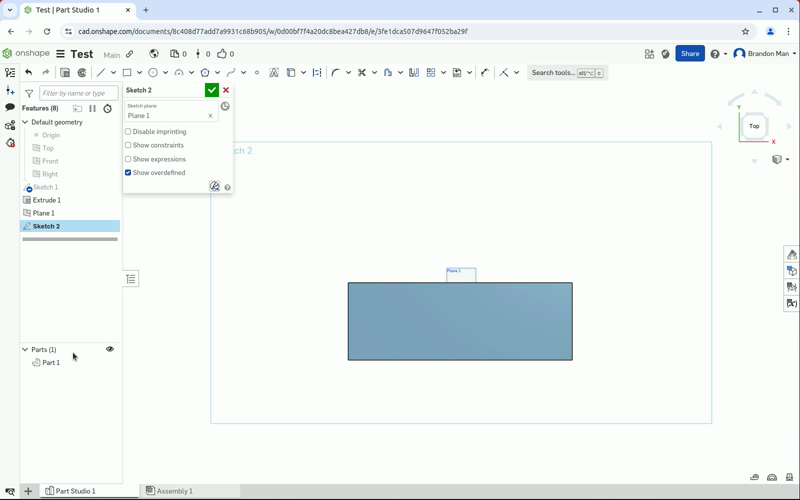
key(y)
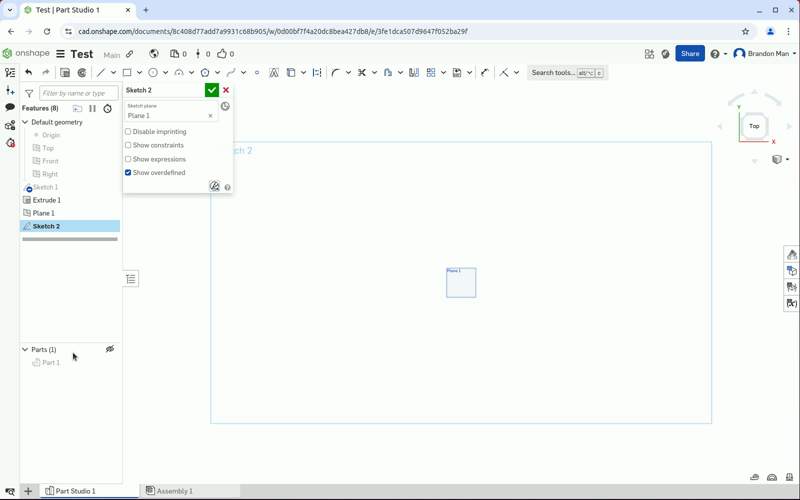
key(l)
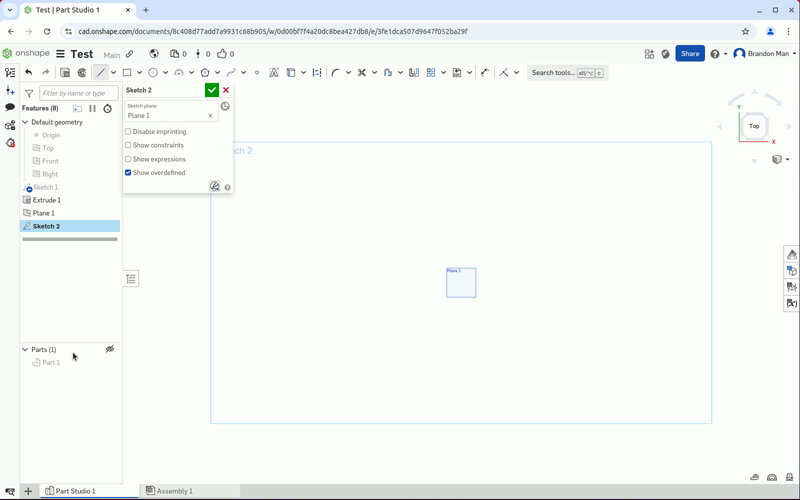
key_down(shift)
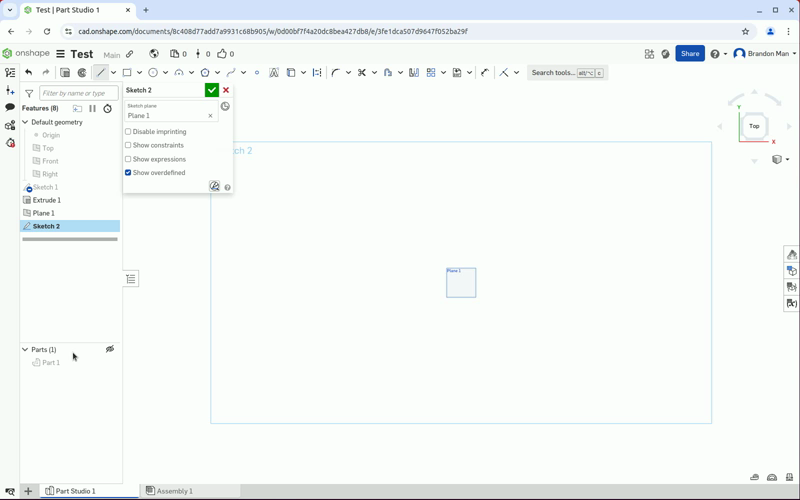
mouse_move(362, 346)
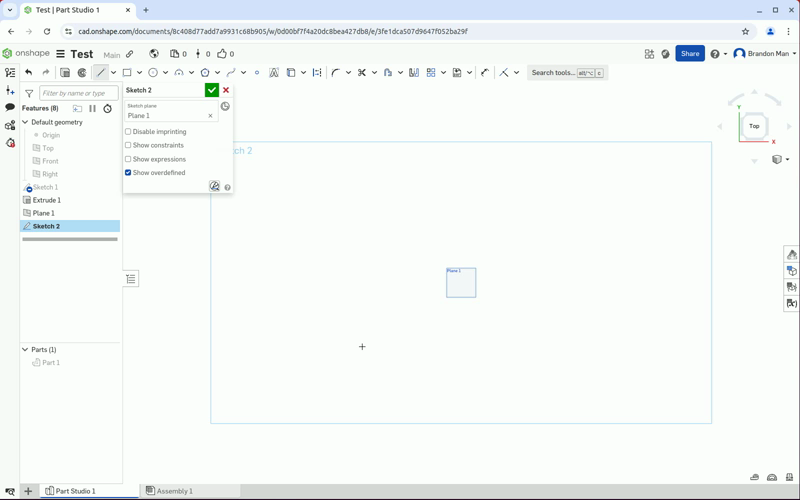
click(362, 346)
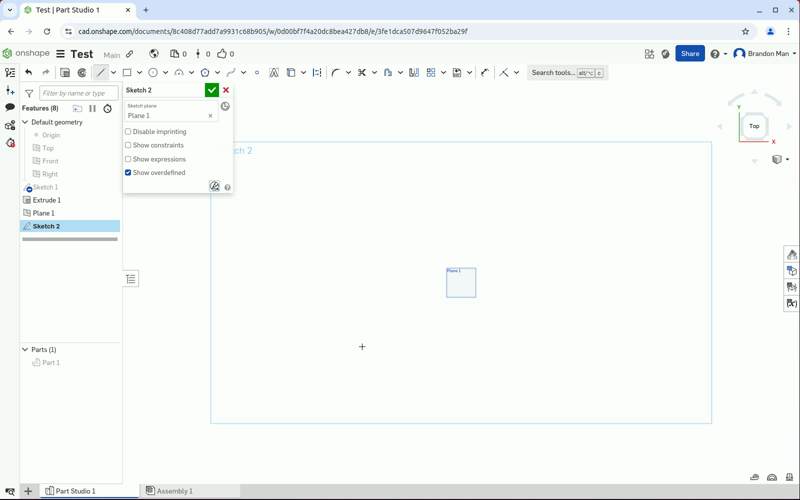
key_up(shift)
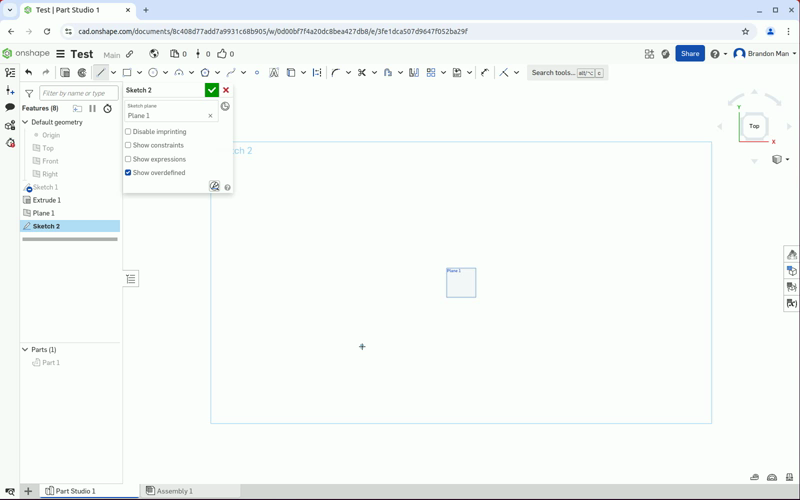
key_down(shift)
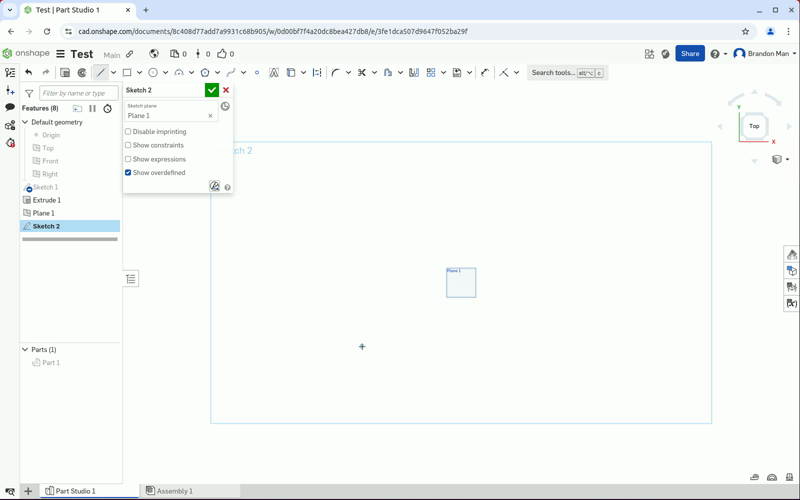
mouse_move(558, 346)
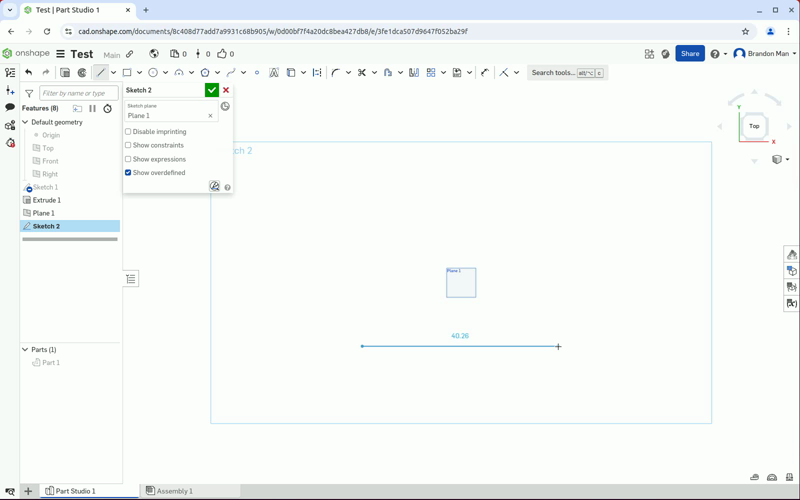
click(558, 346)
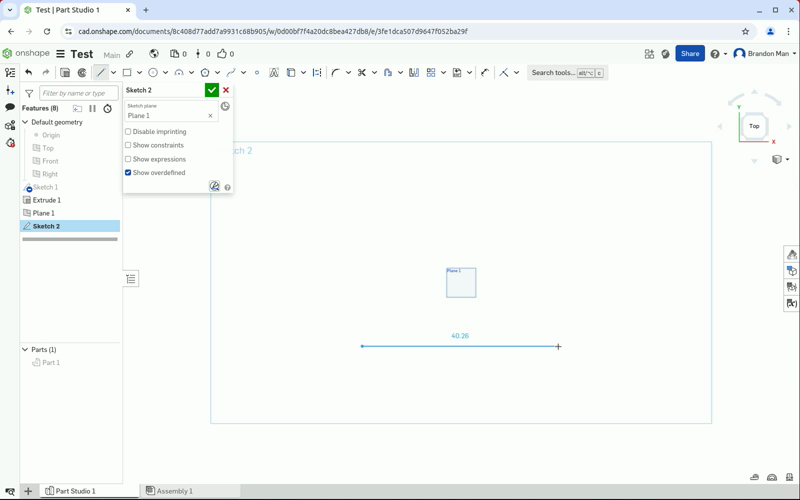
key_up(shift)
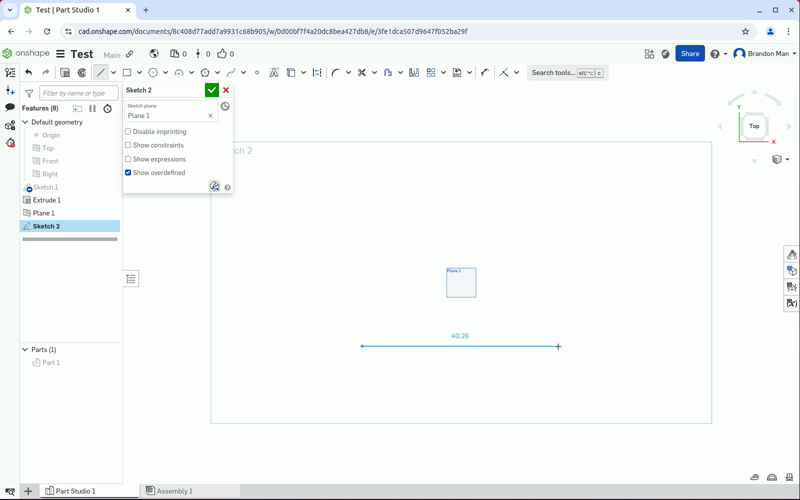
key_down(shift)
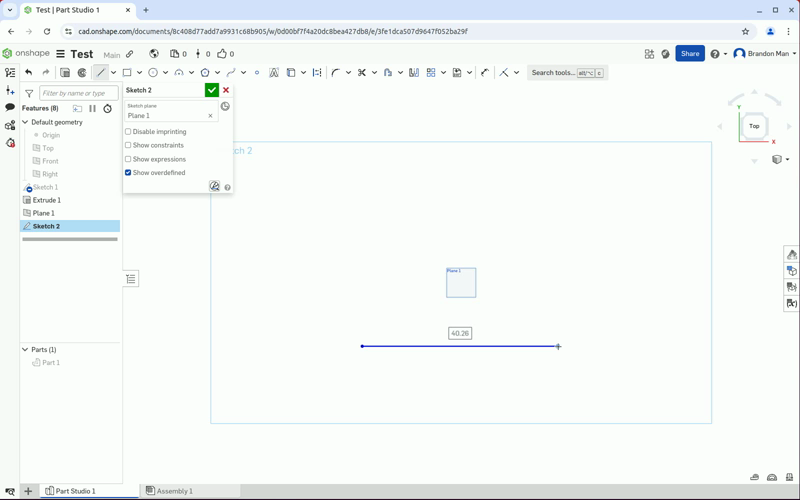
mouse_move(558, 282)
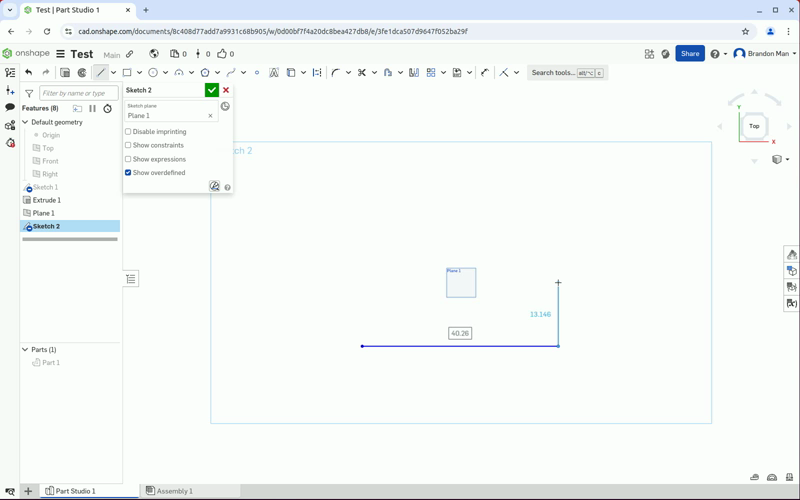
click(558, 282)
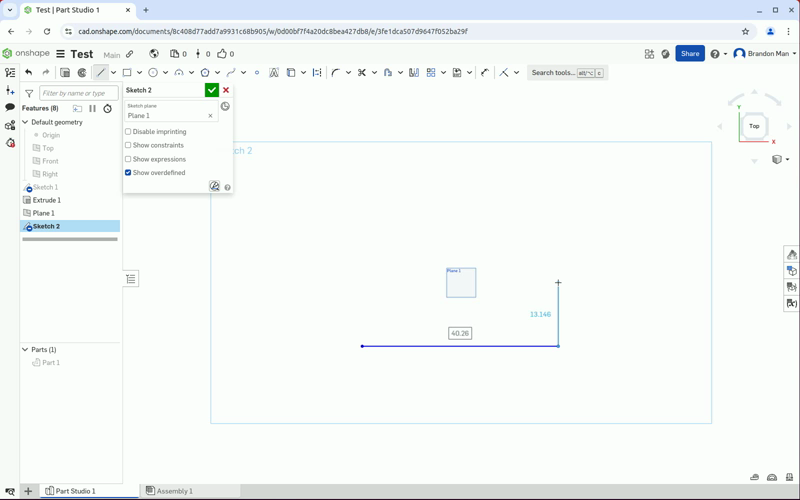
key_up(shift)
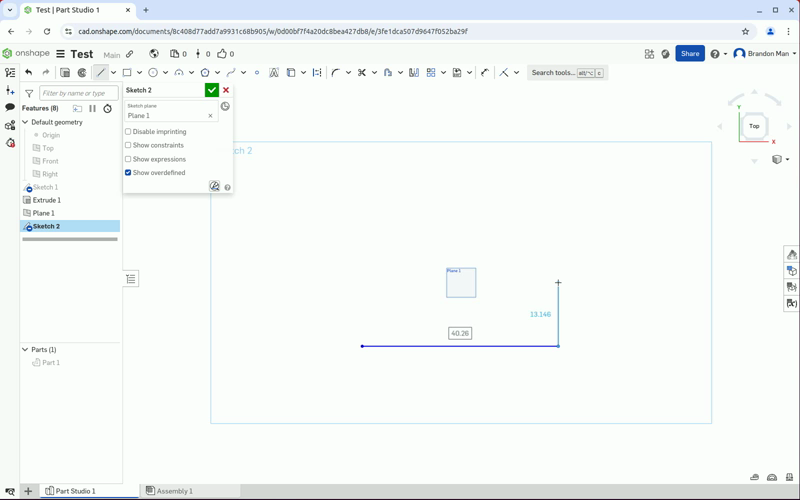
key_down(shift)
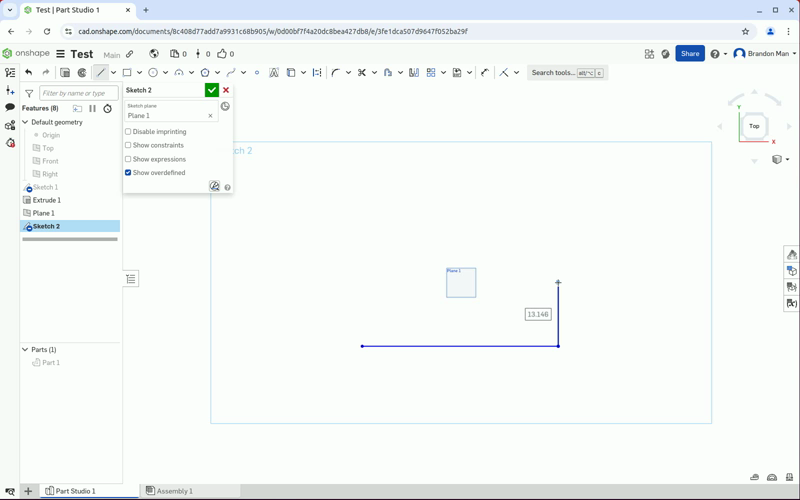
mouse_move(362, 282)
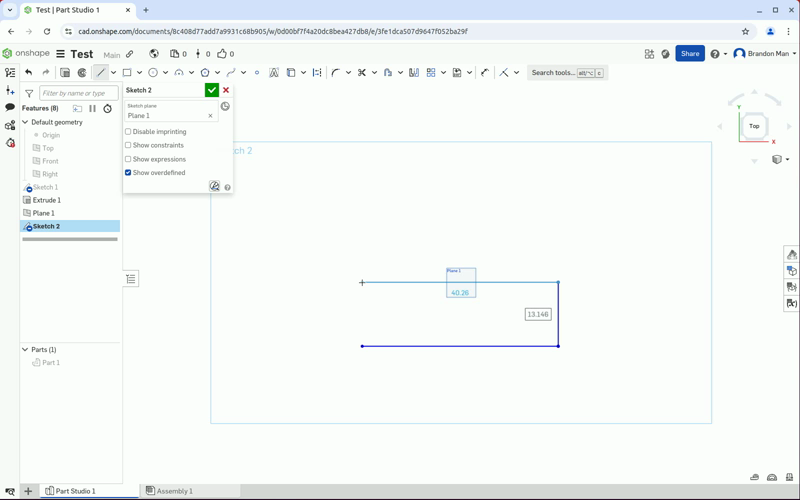
click(362, 282)
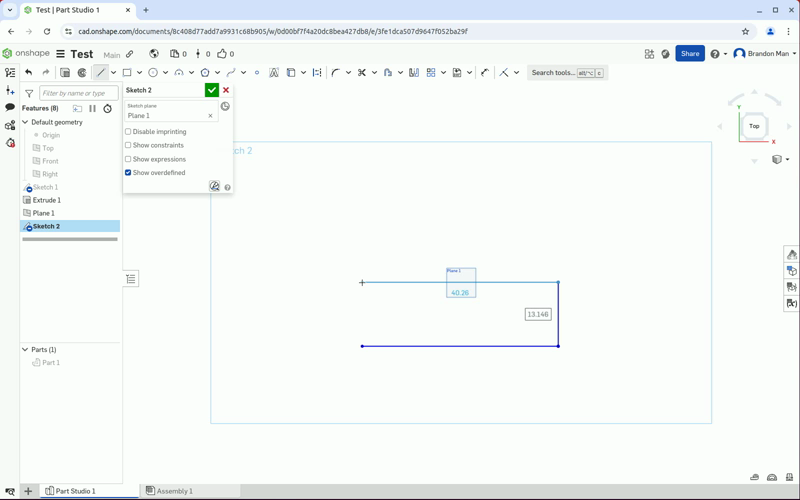
key_up(shift)
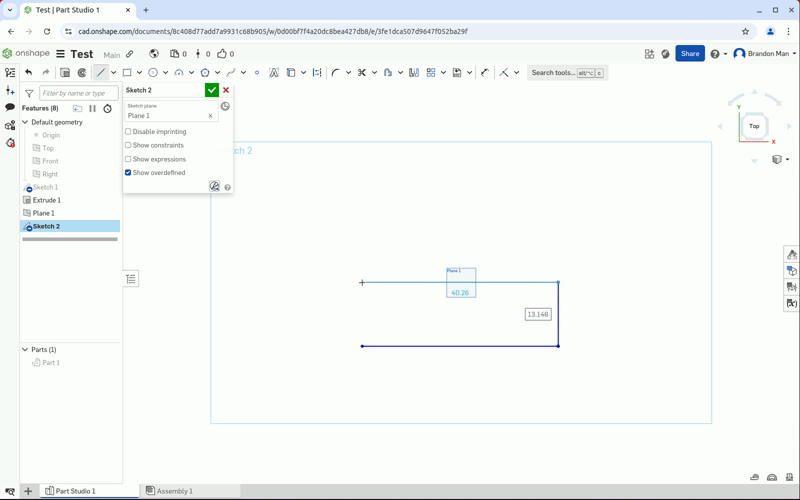
key_down(shift)
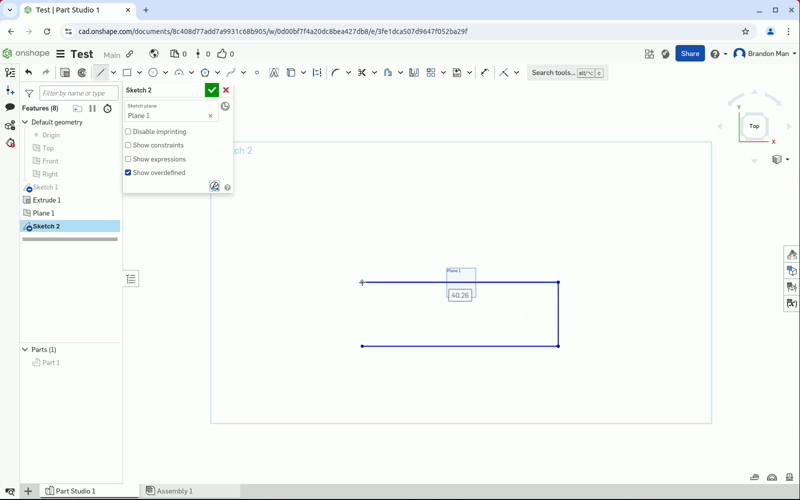
mouse_move(362, 346)
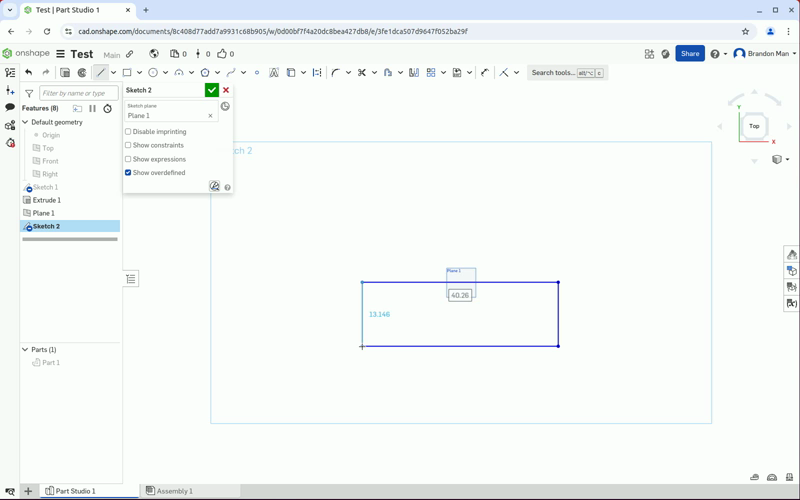
key_up(shift)
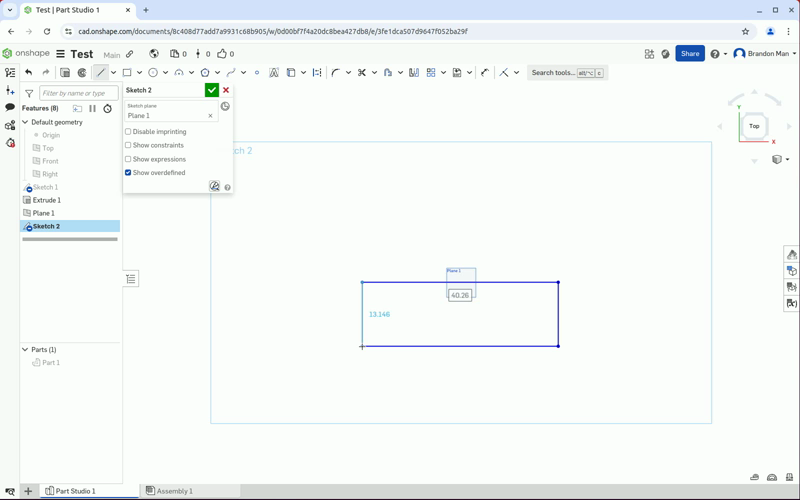
click(362, 346)
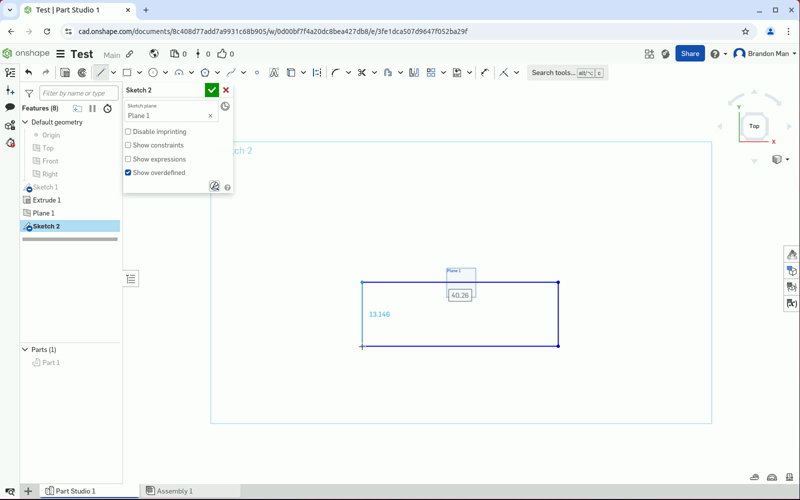
key(esc)
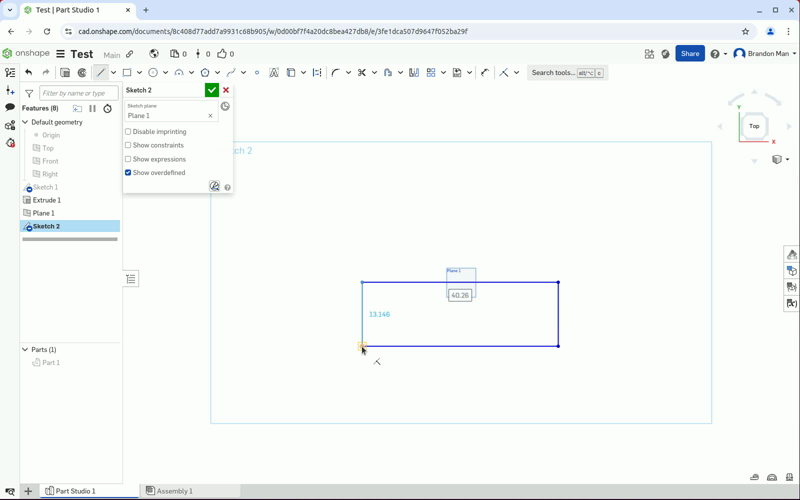
mouse_move(523, 296)
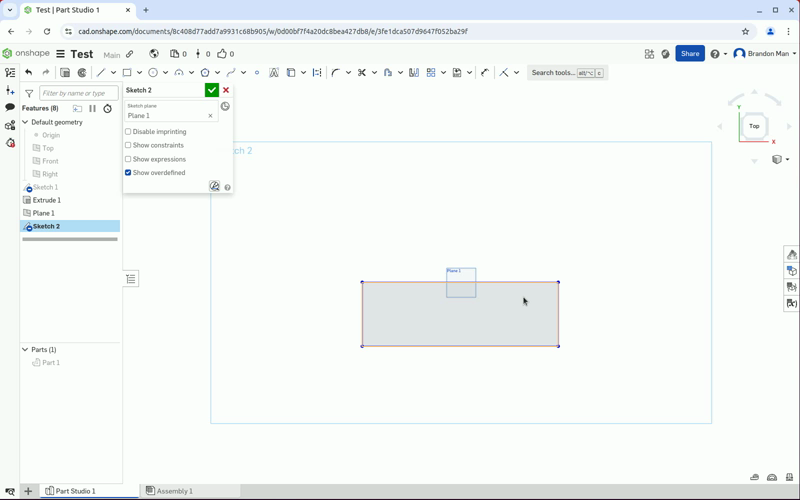
click(523, 296)
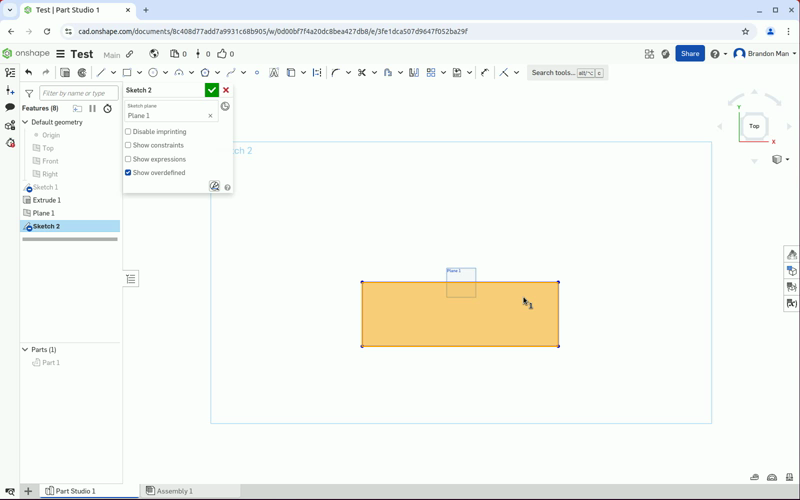
mouse_move(73, 352)
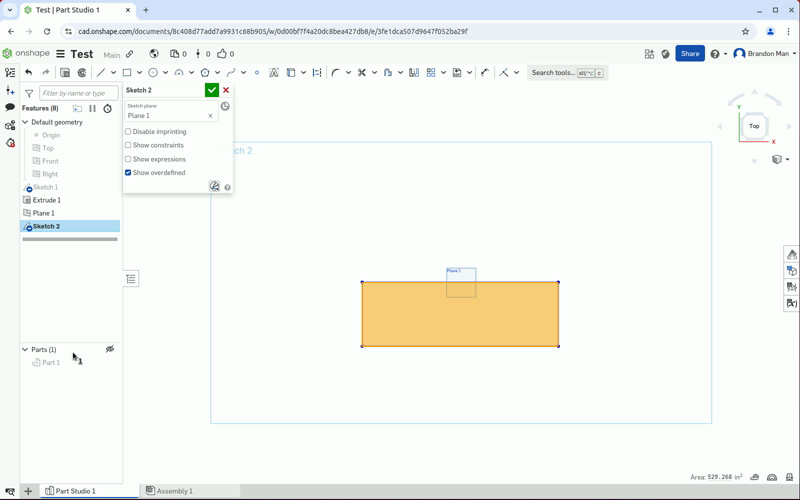
key(shift+y)
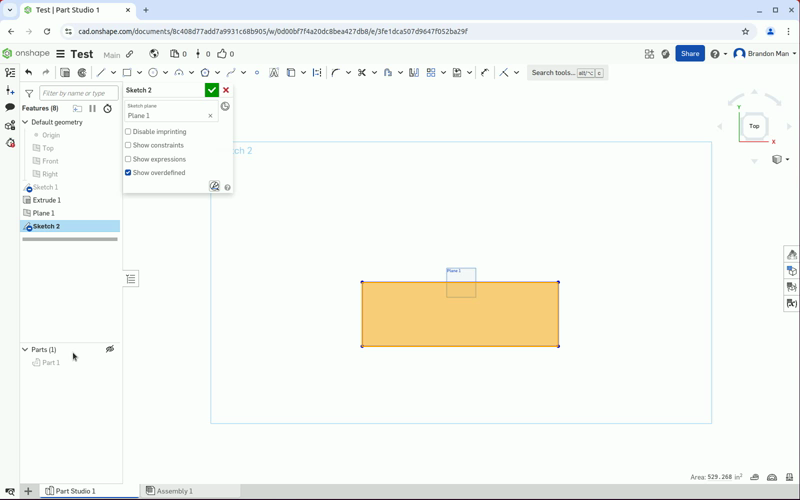
key(shift+e)
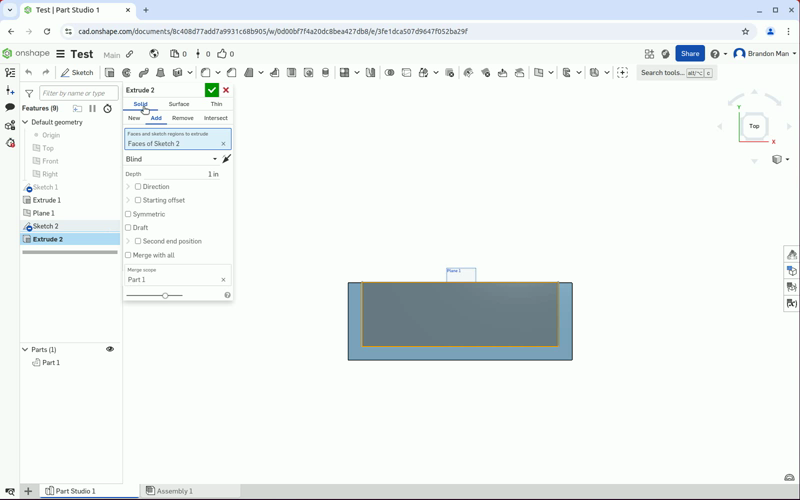
mouse_move(143, 106)
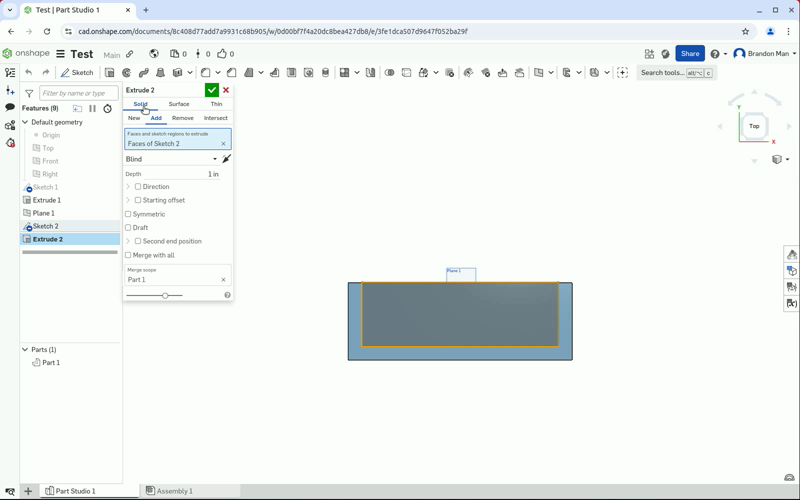
click(143, 106)
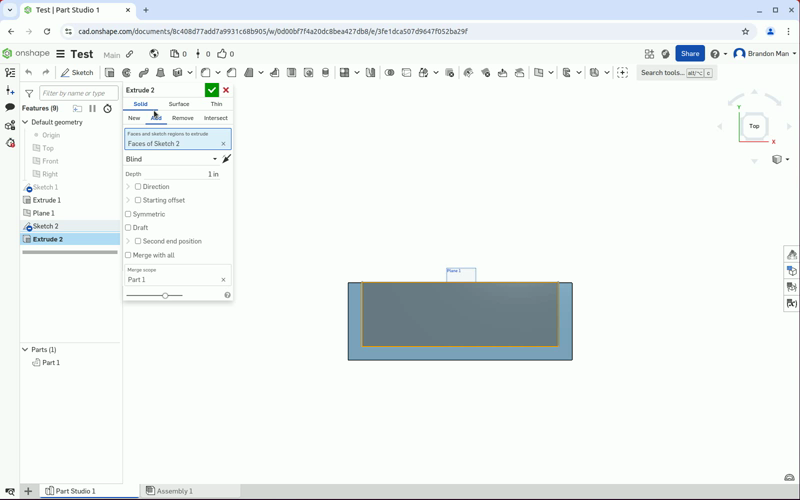
mouse_move(186, 120)
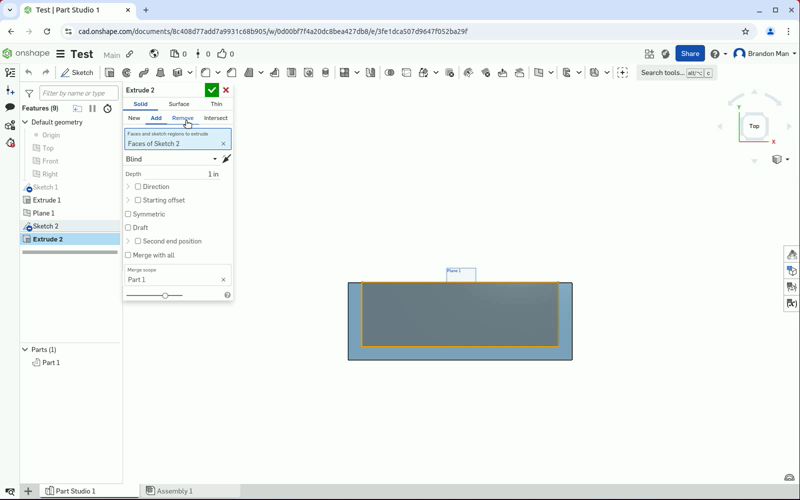
click(186, 120)
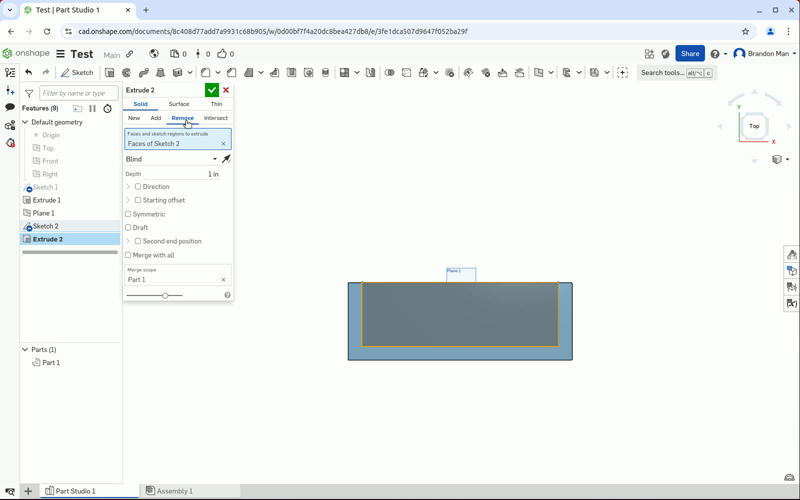
key(tab, 4)
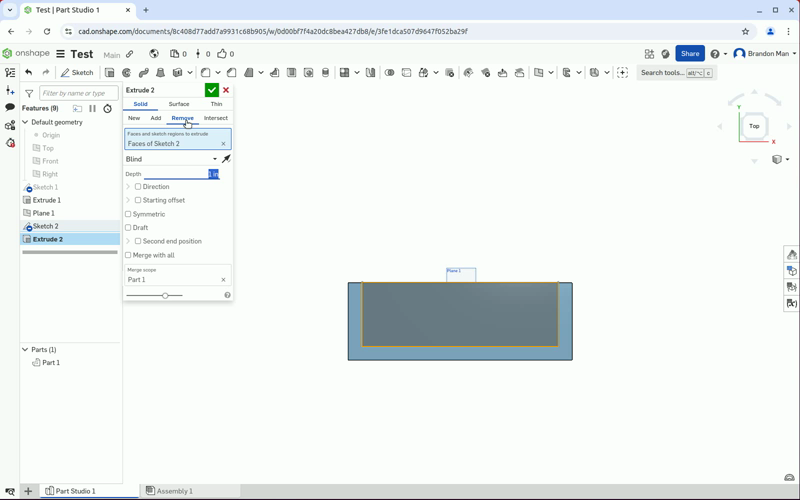
text(7.221)
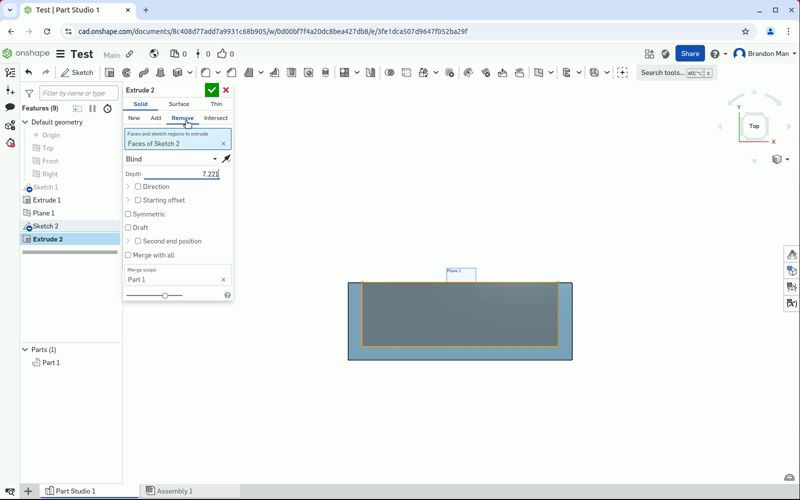
key(tab, 6)
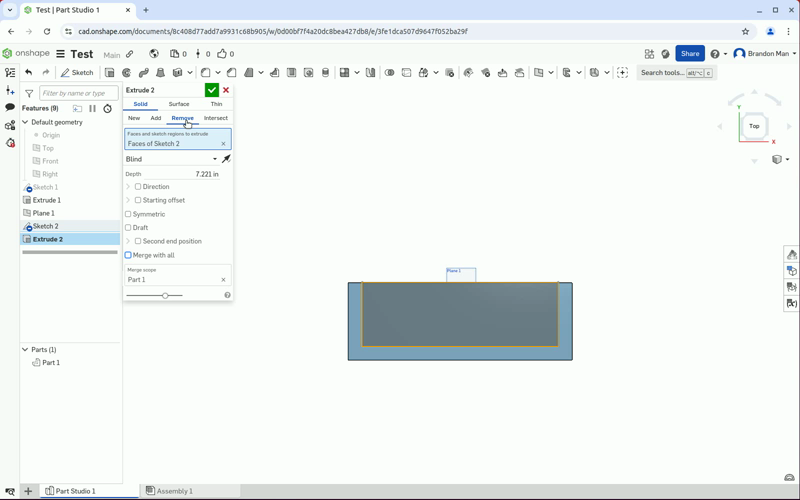
key(space)
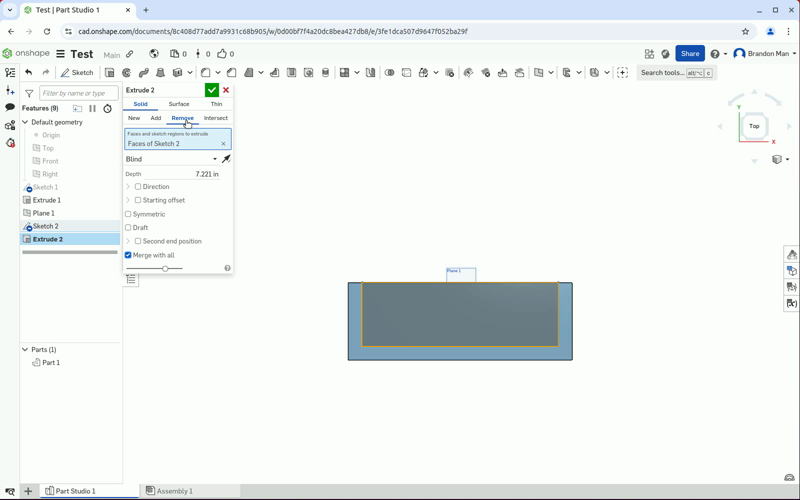
key(enter)
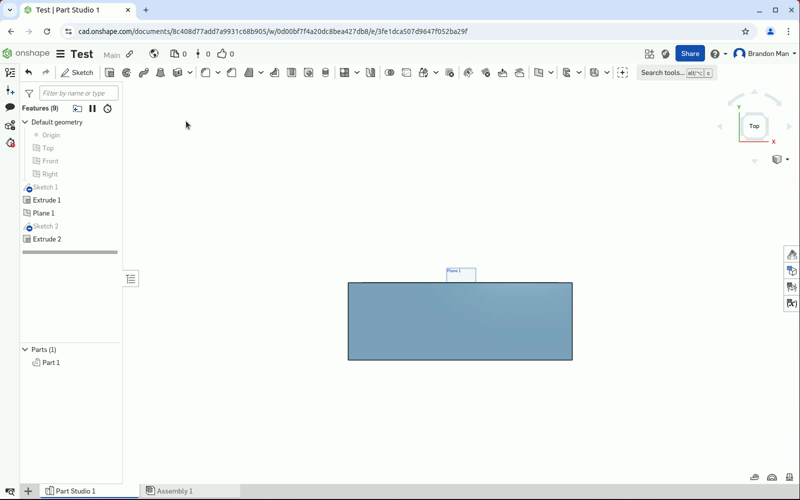
key(shift+h)
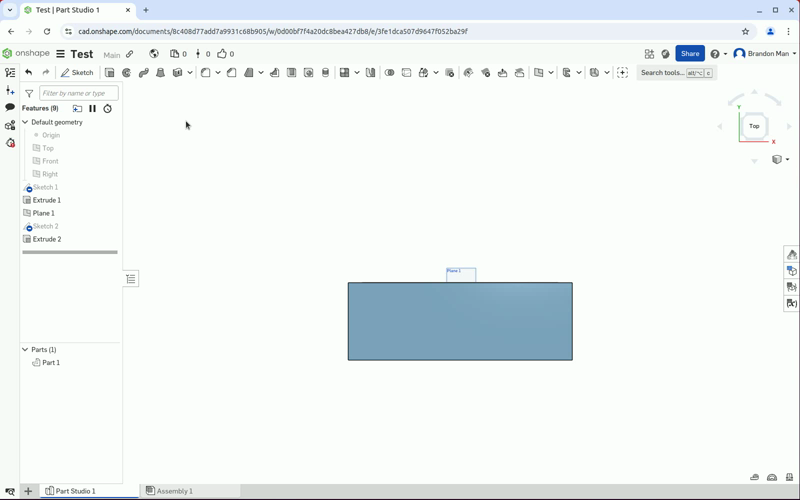
key(shift+h)
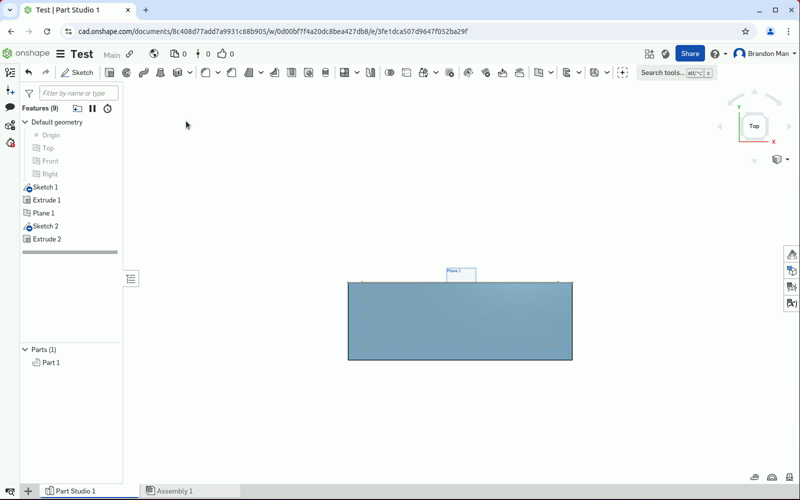
key(shift+7)
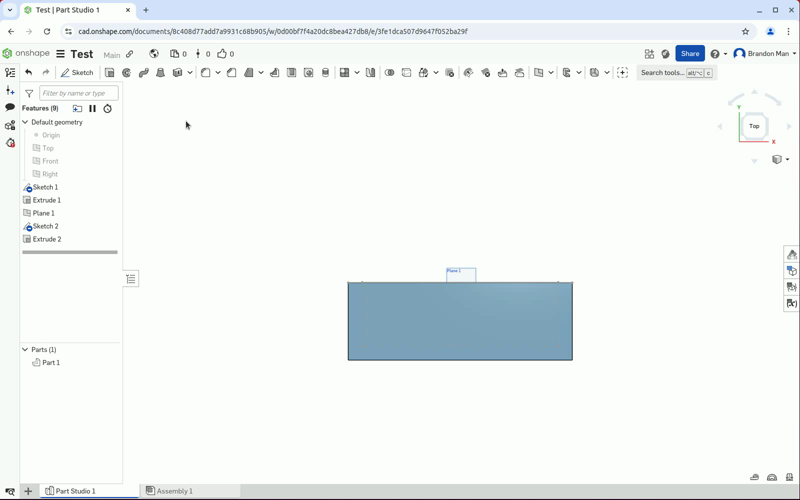
key(up, 3)
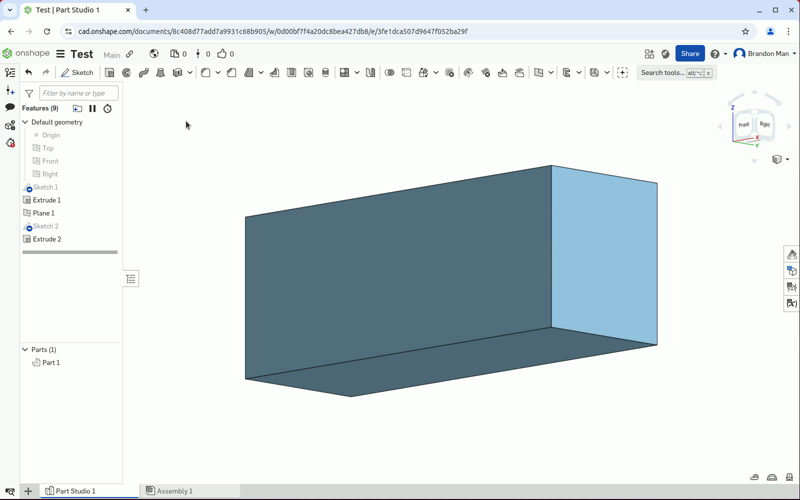
key(left, 3)
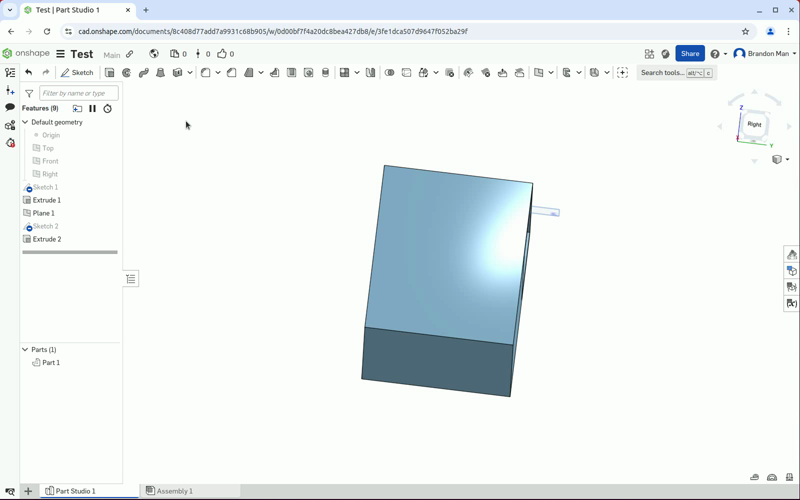
key(right, 3)
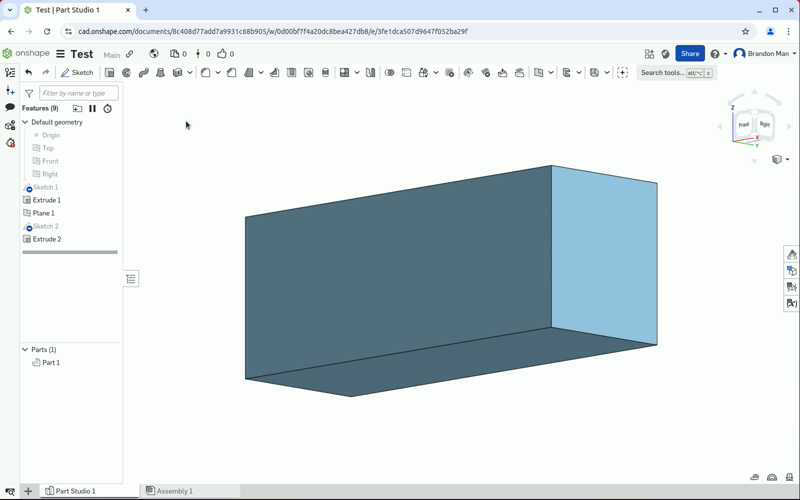
key(down, 3)
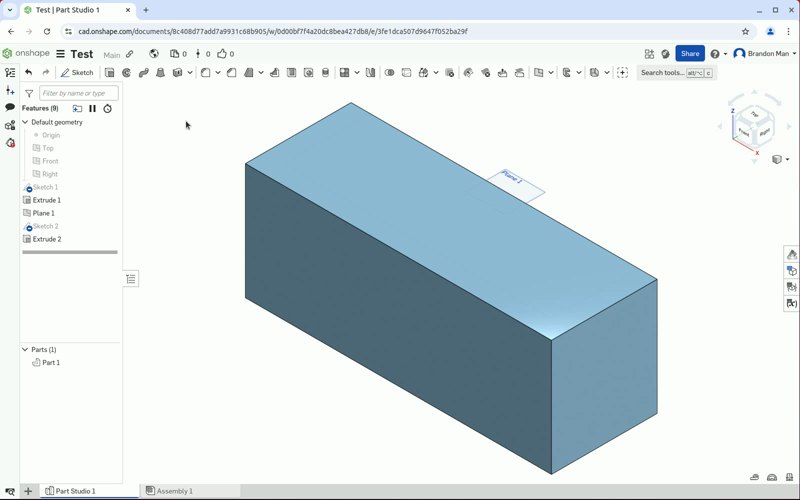
mouse_move(73, 189)
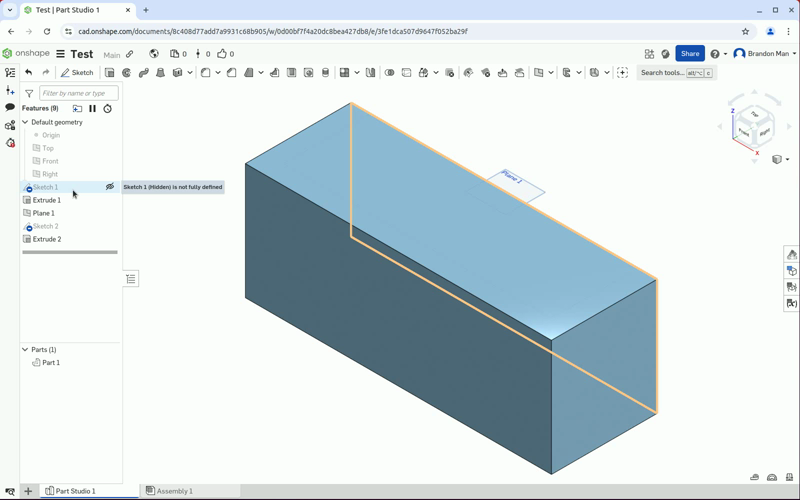
click(73, 189)